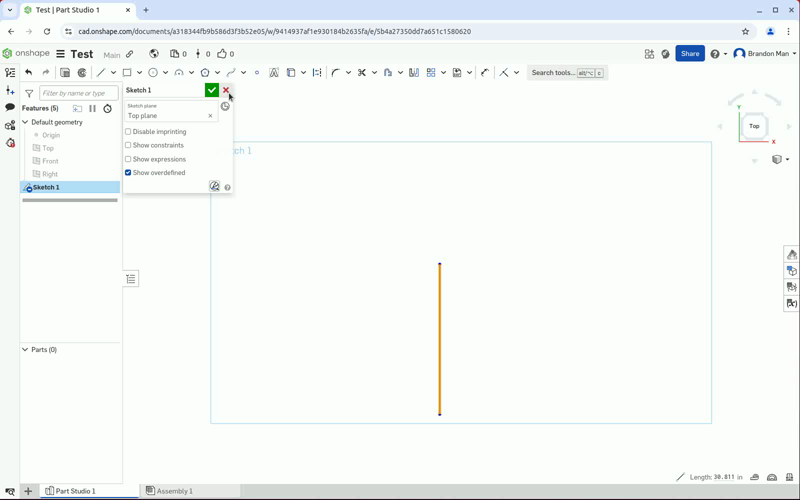
key(shift+h)
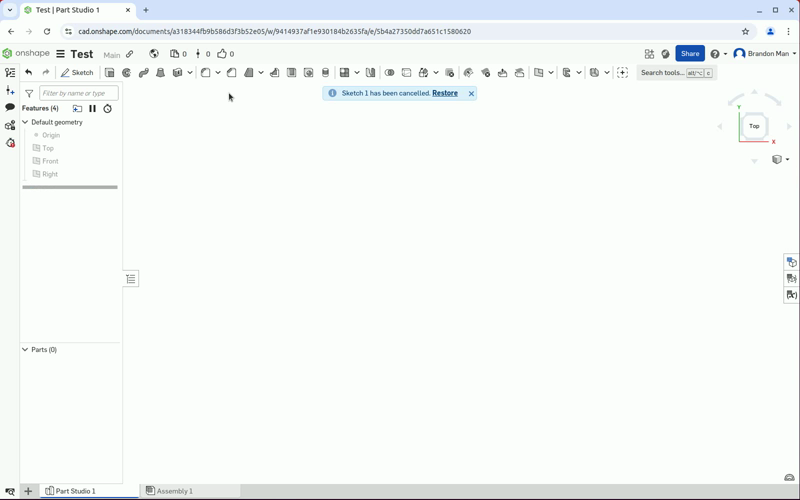
mouse_move(73, 352)
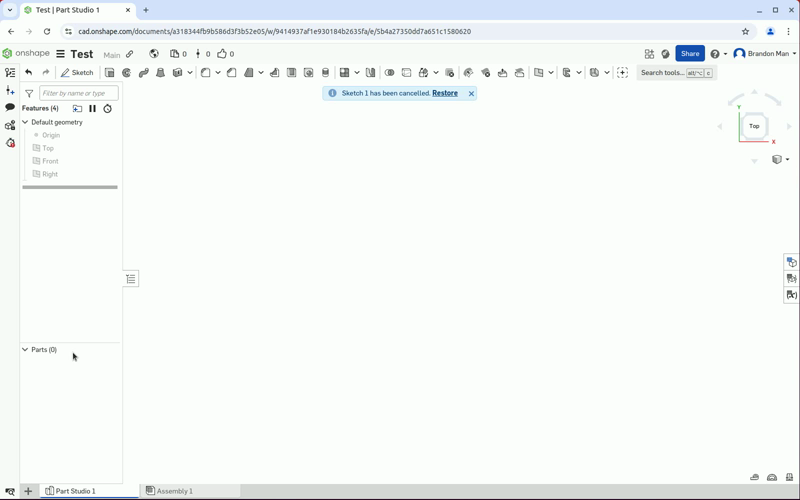
key(y)
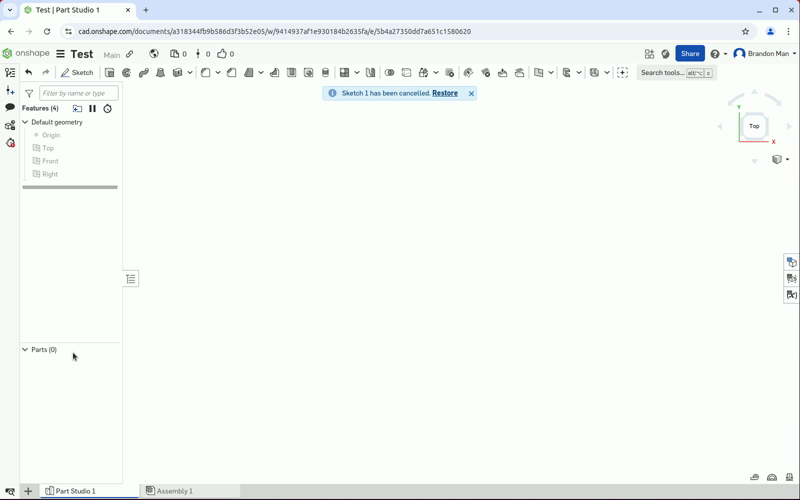
key(shift+p)
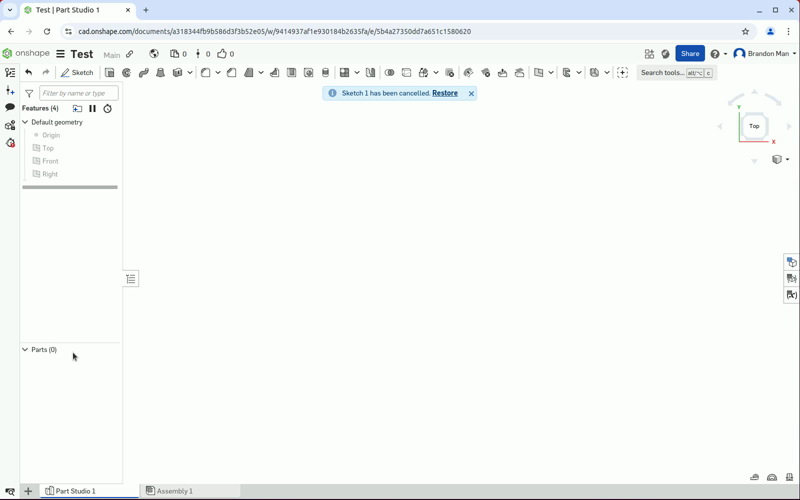
key(space)
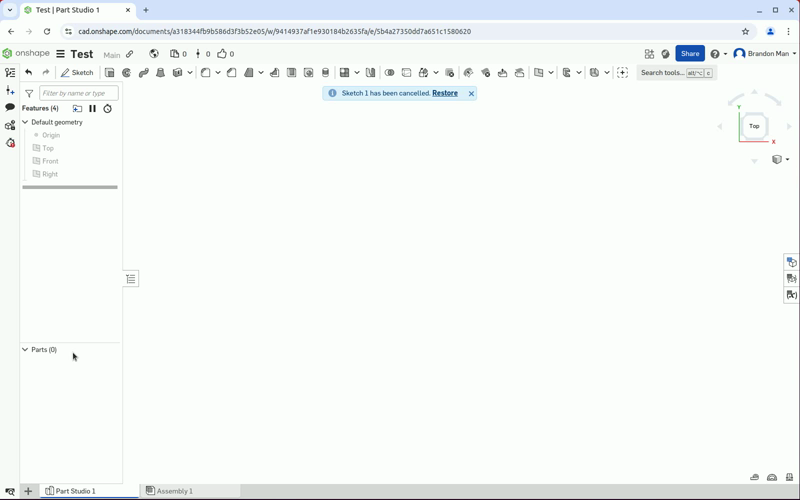
key_down(shift)
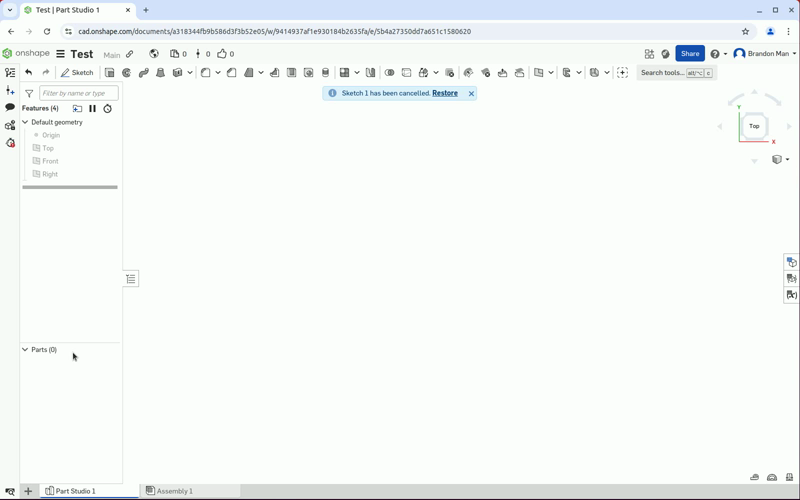
key(up)
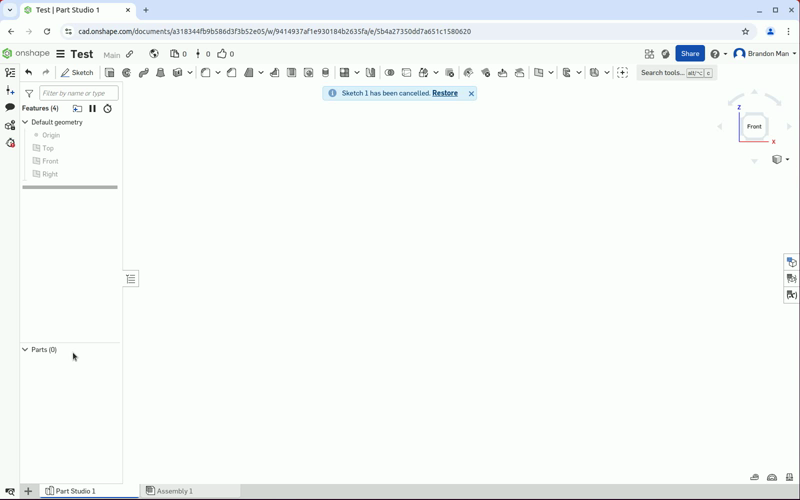
key_up(shift)
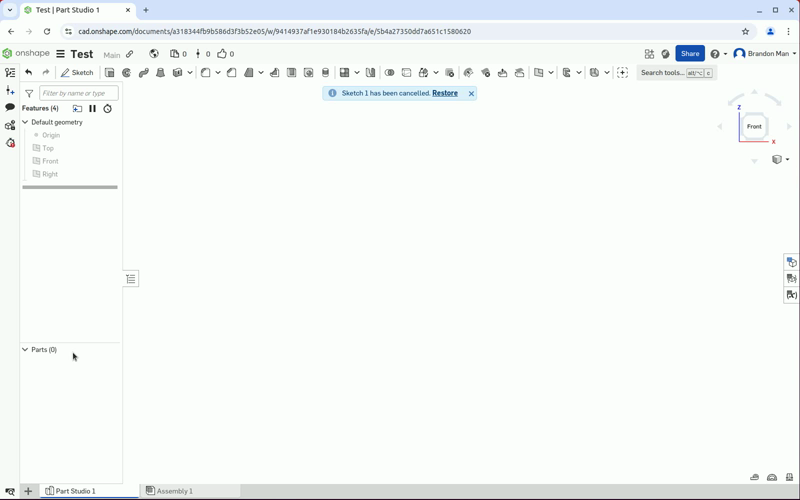
key(space)
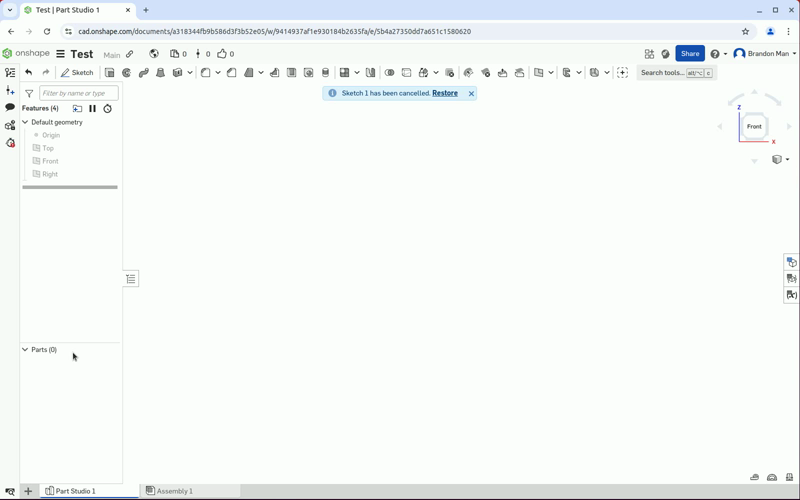
key_down(shift)
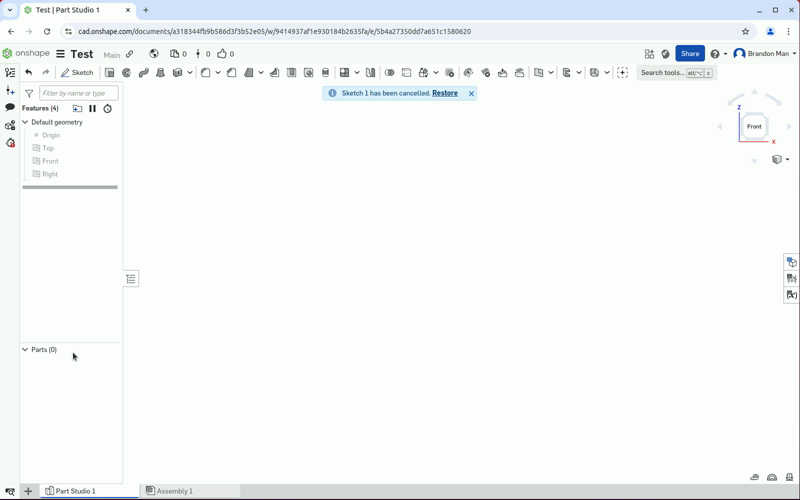
key(left)
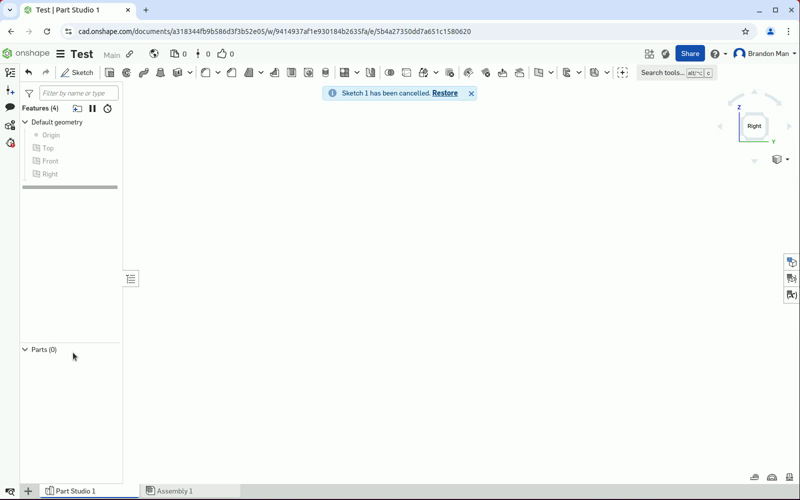
key_up(shift)
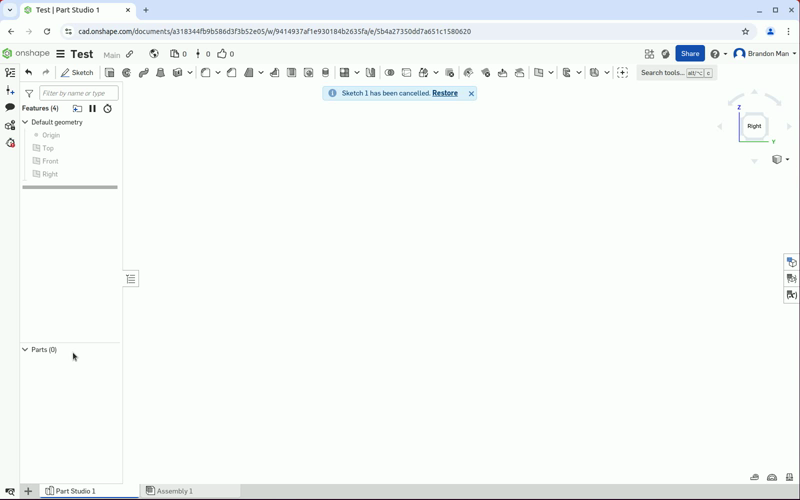
mouse_move(73, 352)
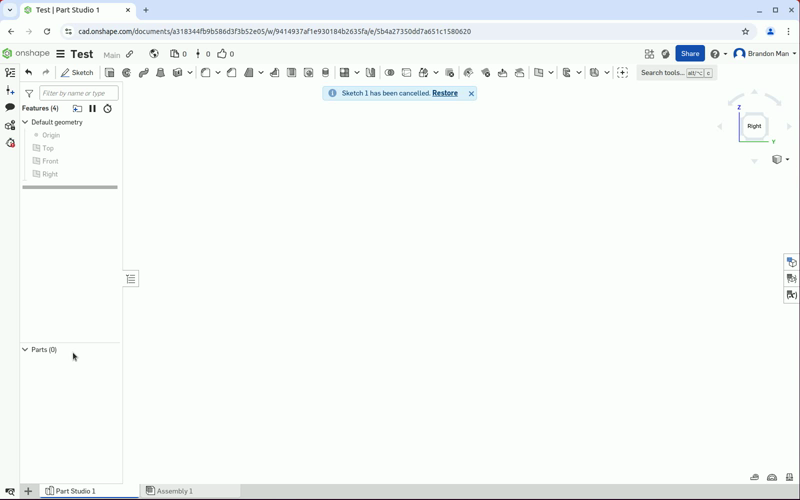
key(shift+y)
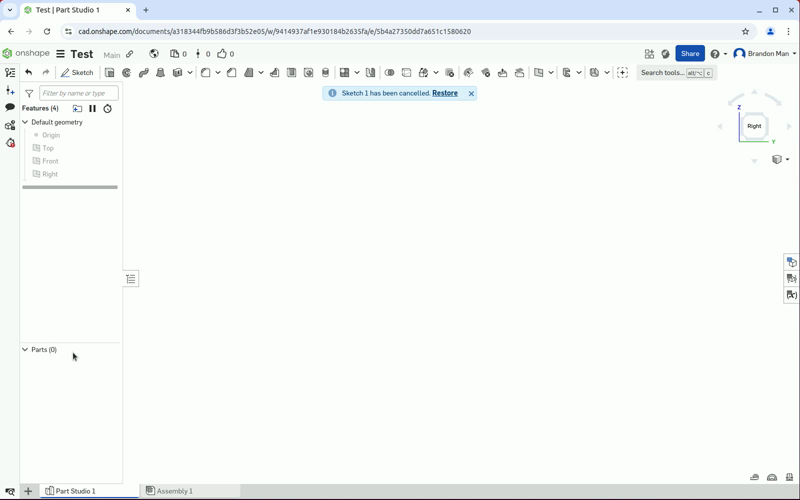
key(shift+s)
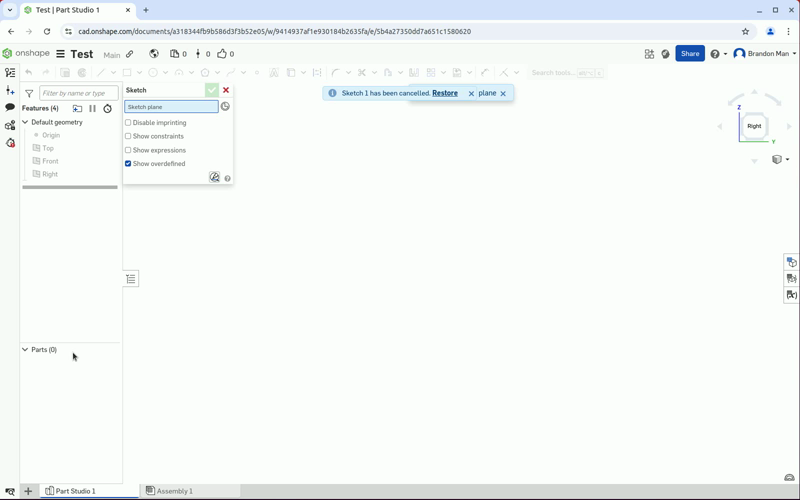
mouse_move(73, 176)
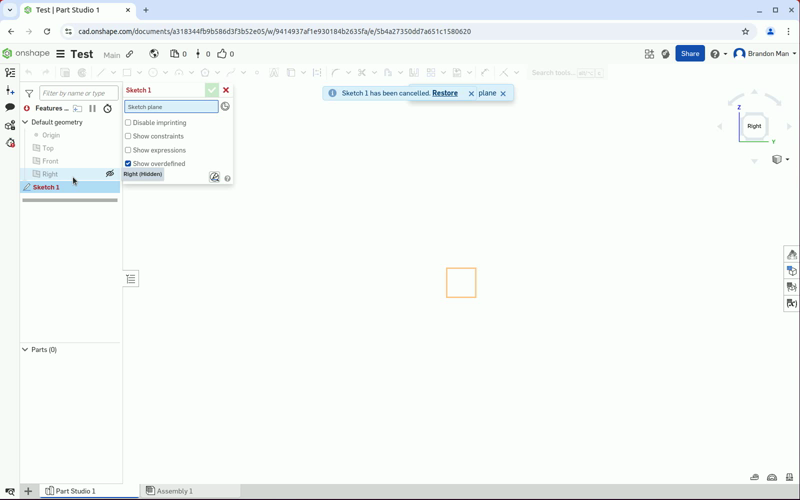
click(73, 176)
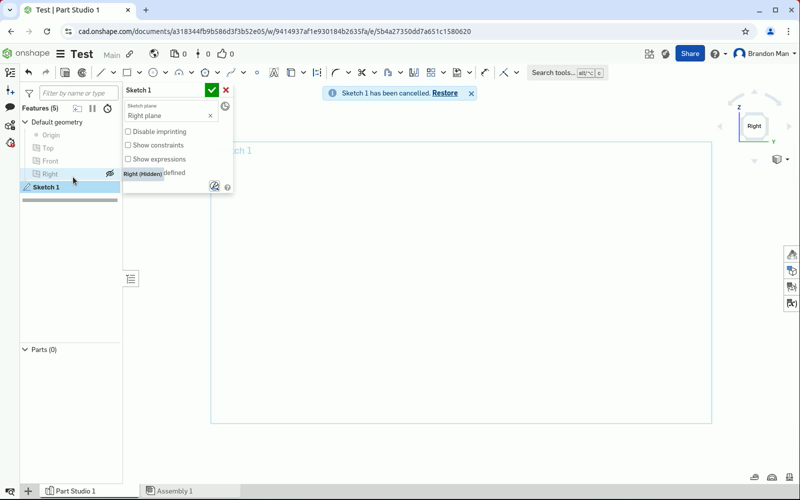
mouse_move(73, 352)
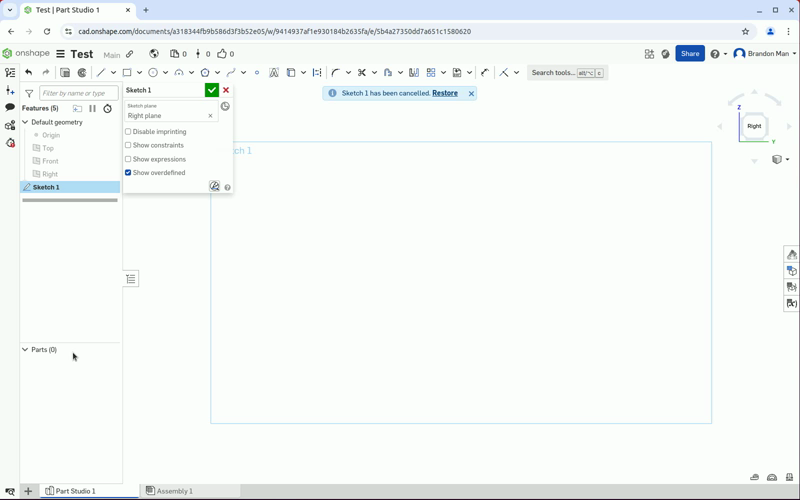
key(y)
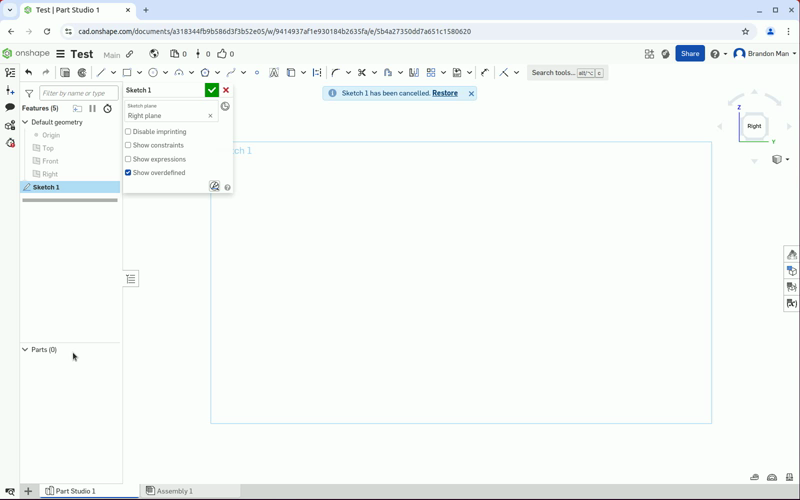
key(l)
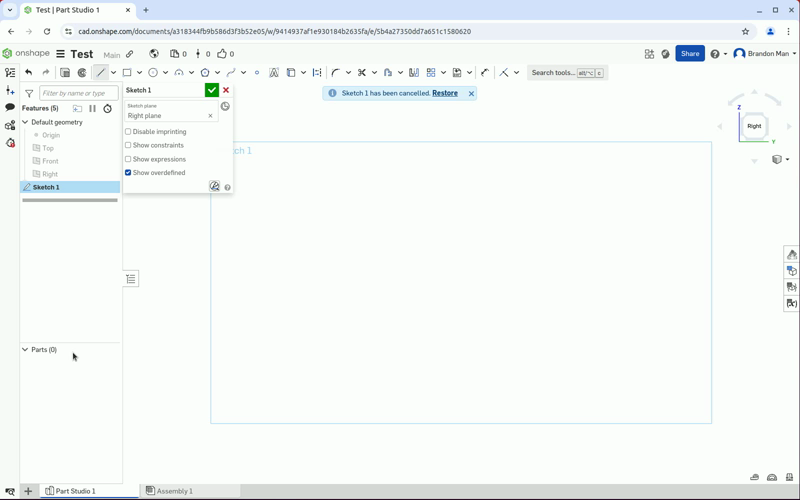
key_down(shift)
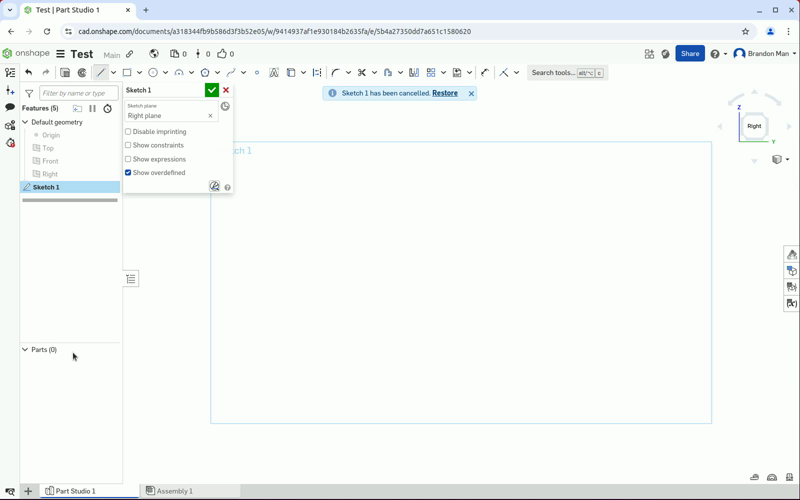
mouse_move(460, 282)
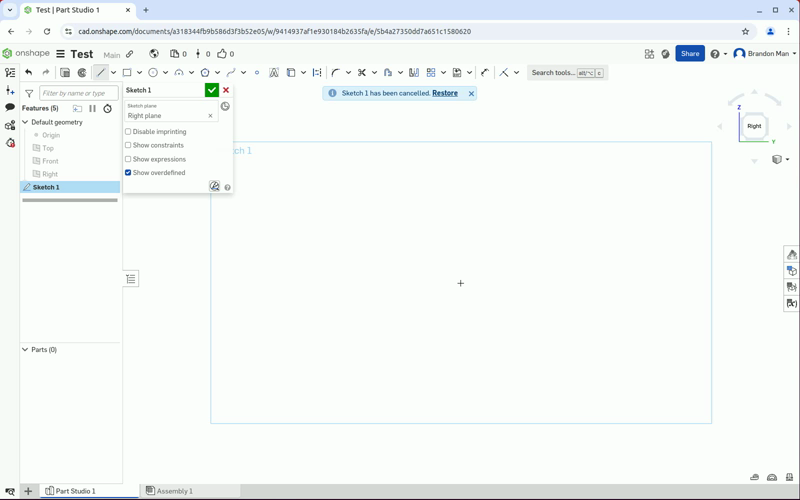
click(460, 282)
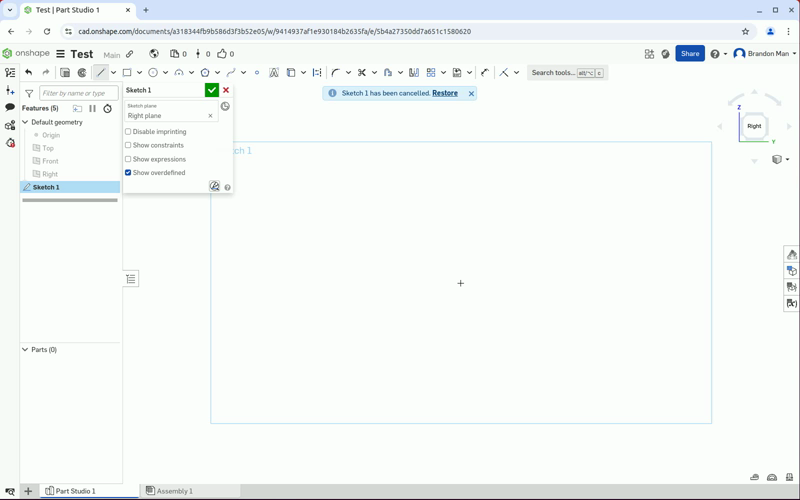
key_up(shift)
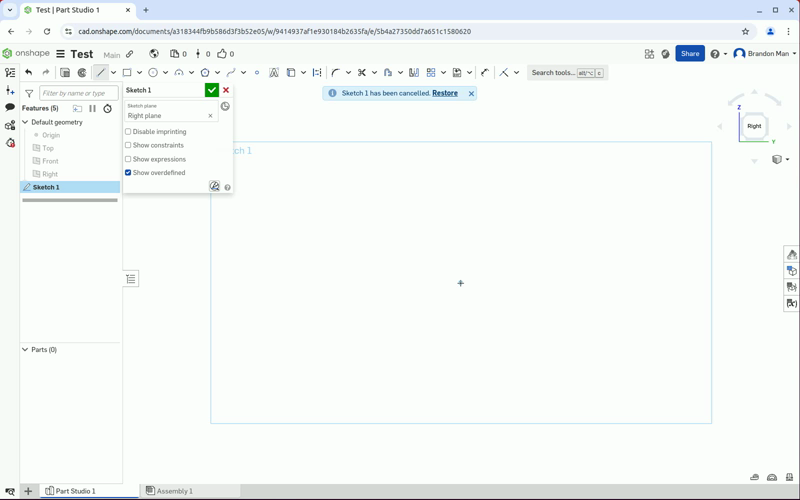
key_down(shift)
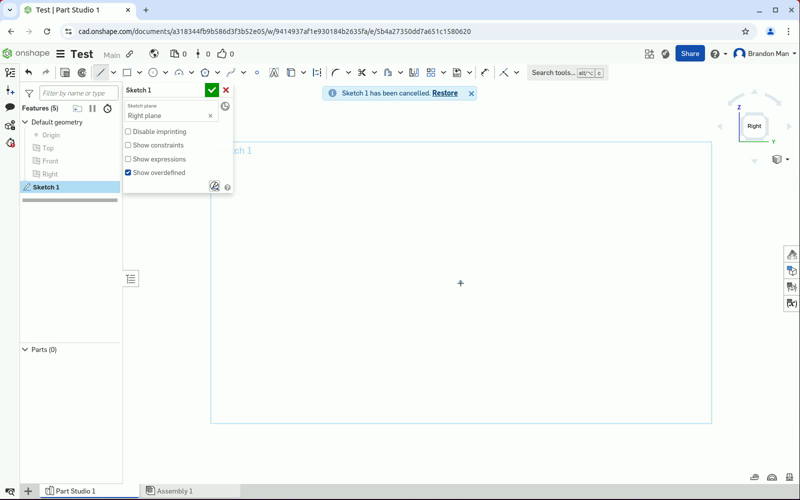
mouse_move(537, 282)
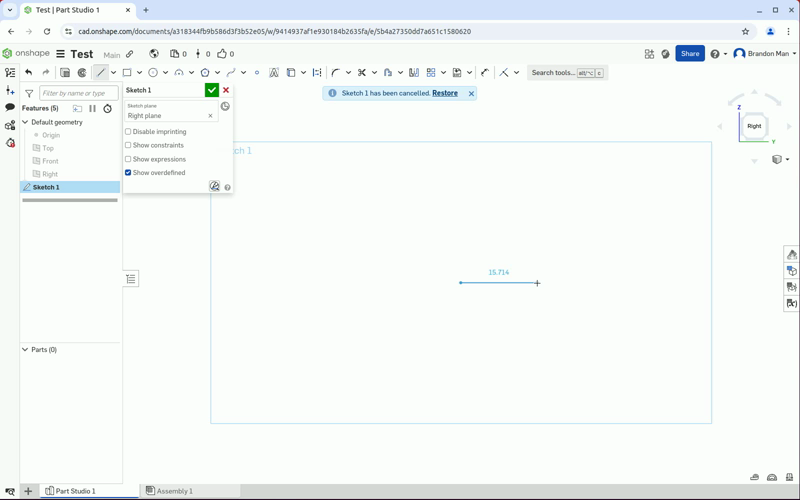
click(537, 282)
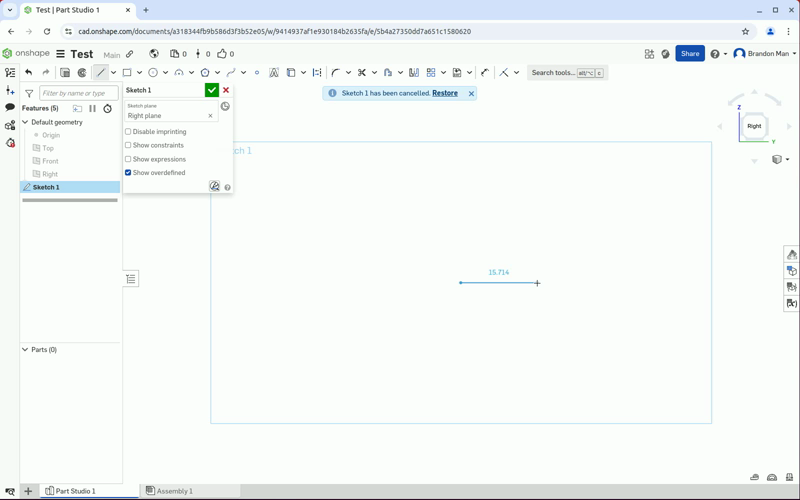
key_up(shift)
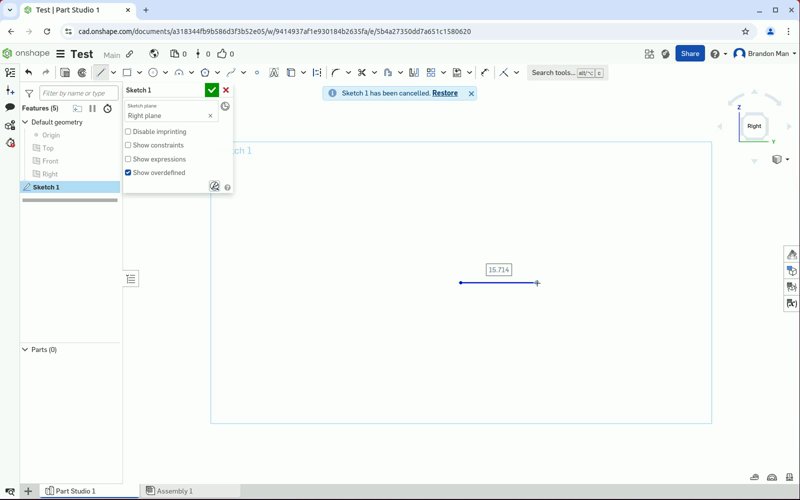
key_down(shift)
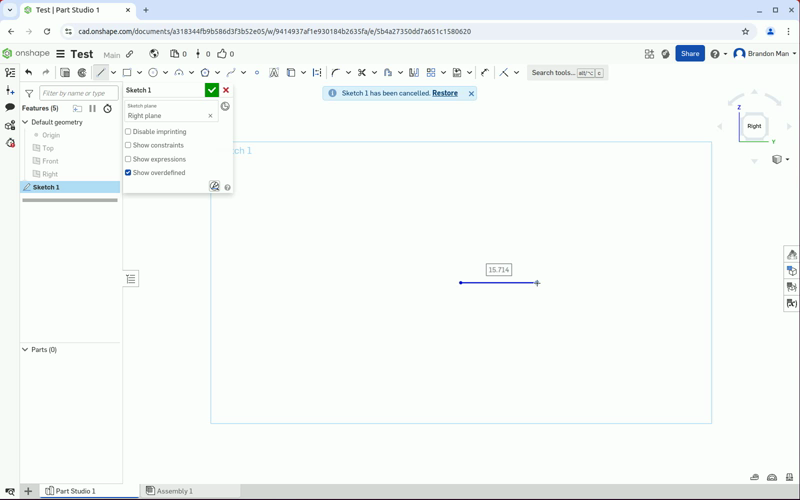
mouse_move(537, 189)
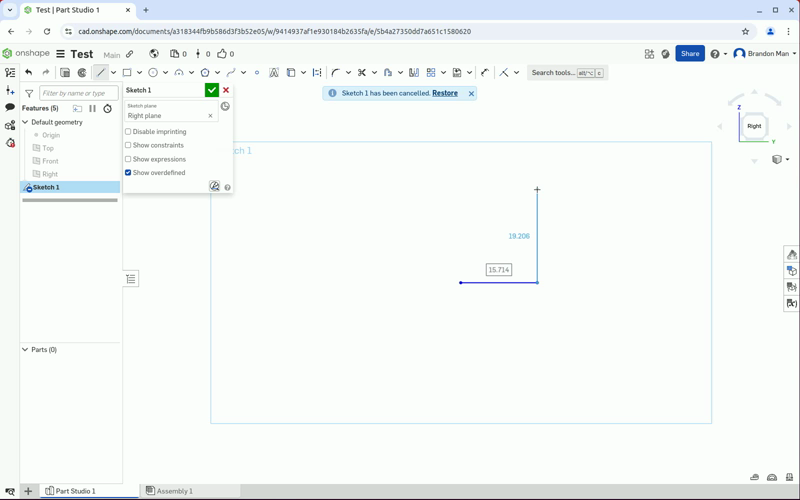
click(537, 189)
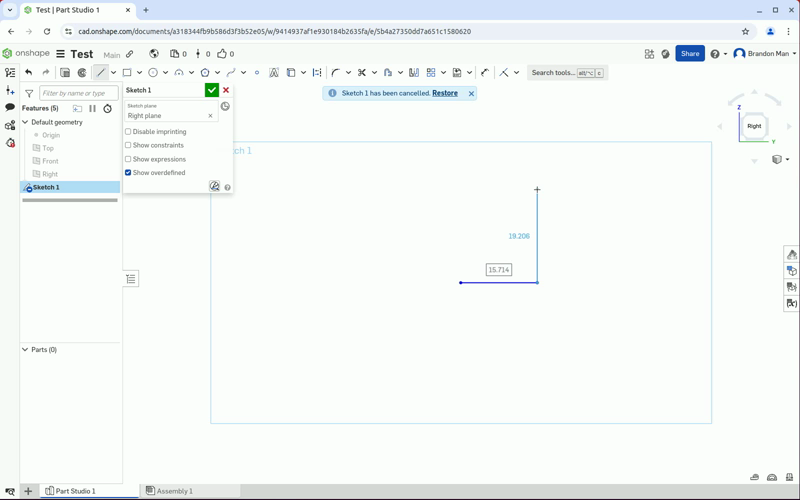
key_up(shift)
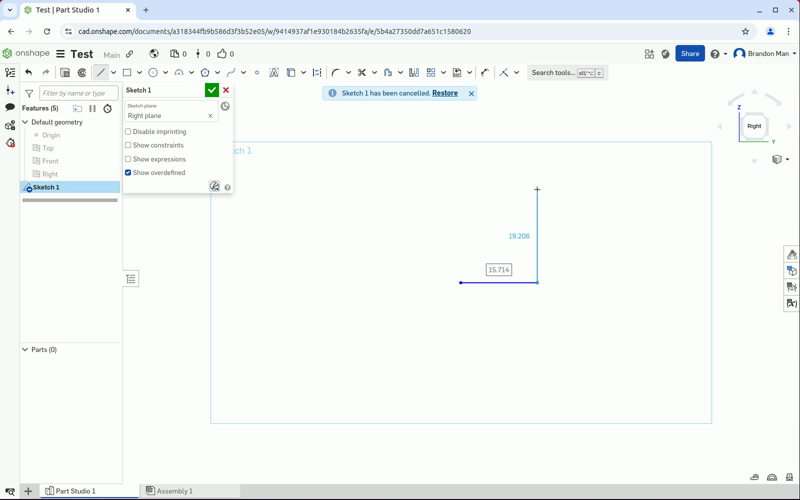
key_down(shift)
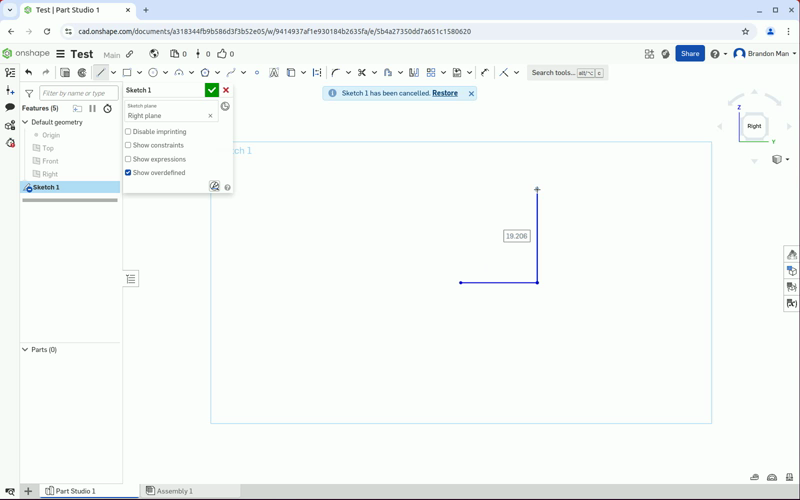
mouse_move(460, 189)
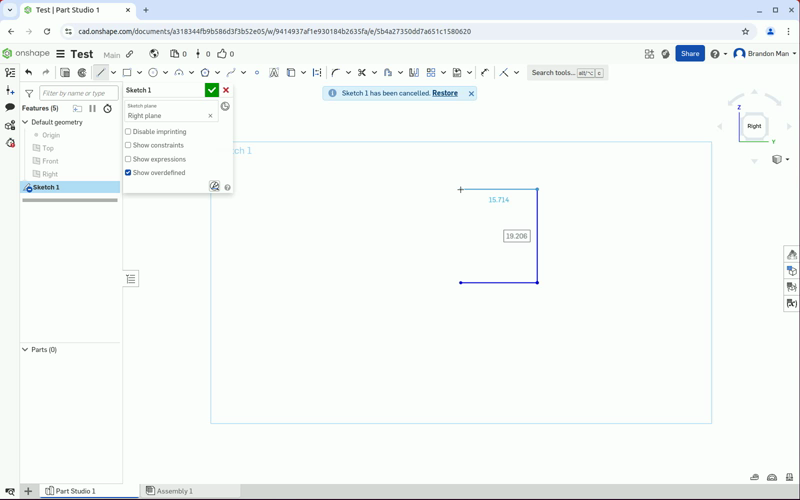
click(460, 189)
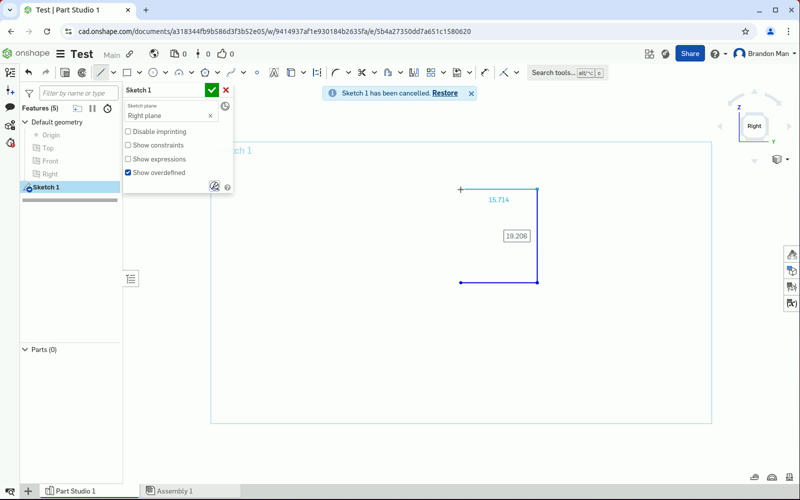
key_up(shift)
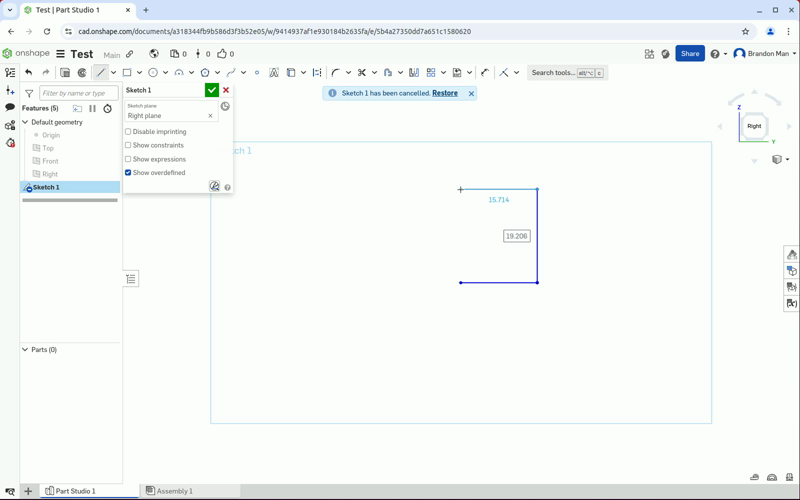
key_down(shift)
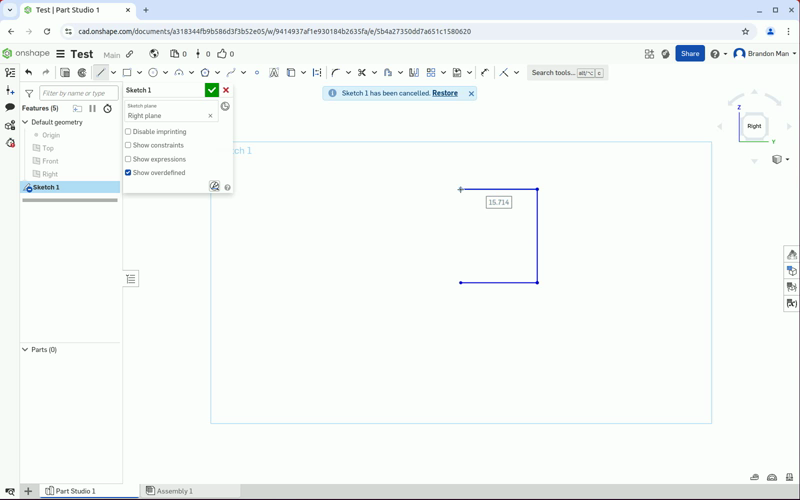
mouse_move(460, 282)
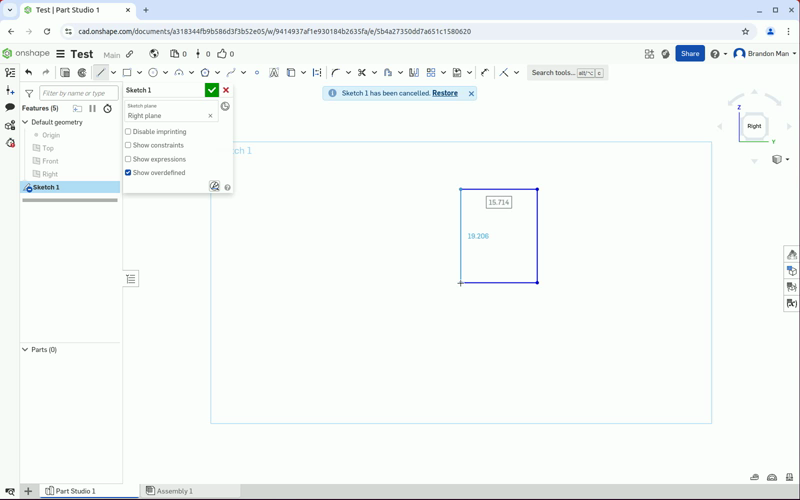
key_up(shift)
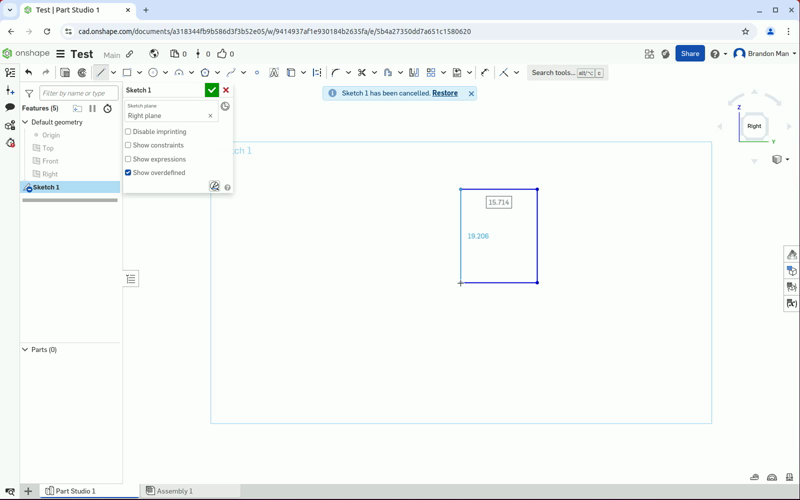
click(460, 282)
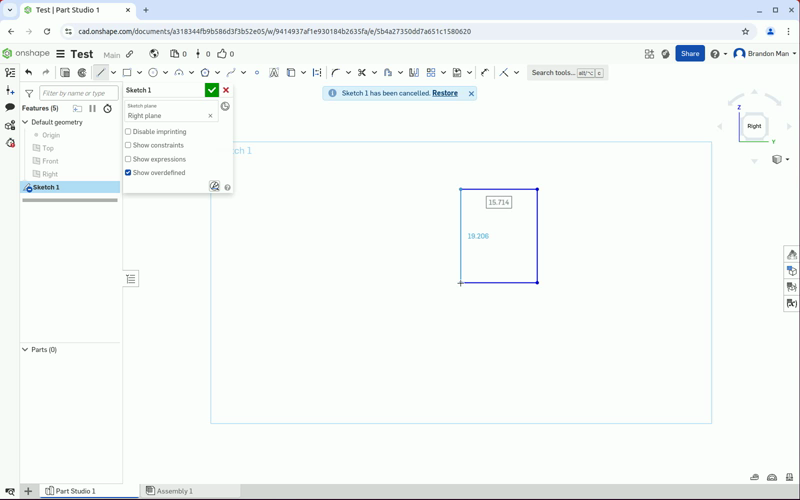
key(esc)
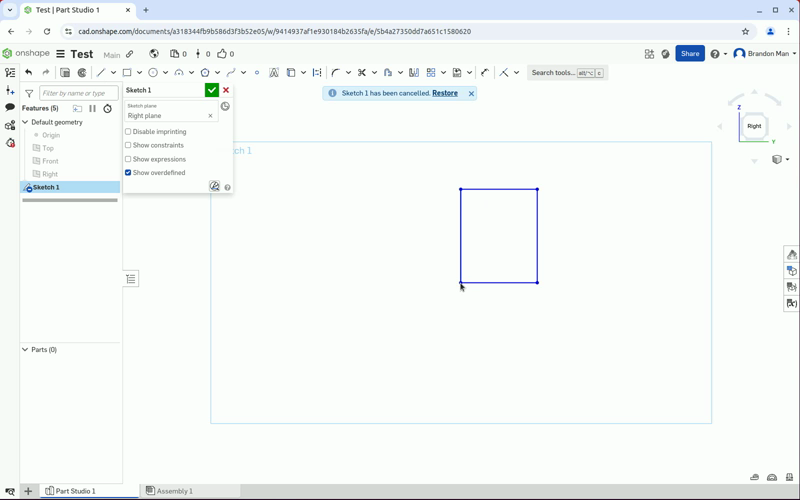
mouse_move(518, 203)
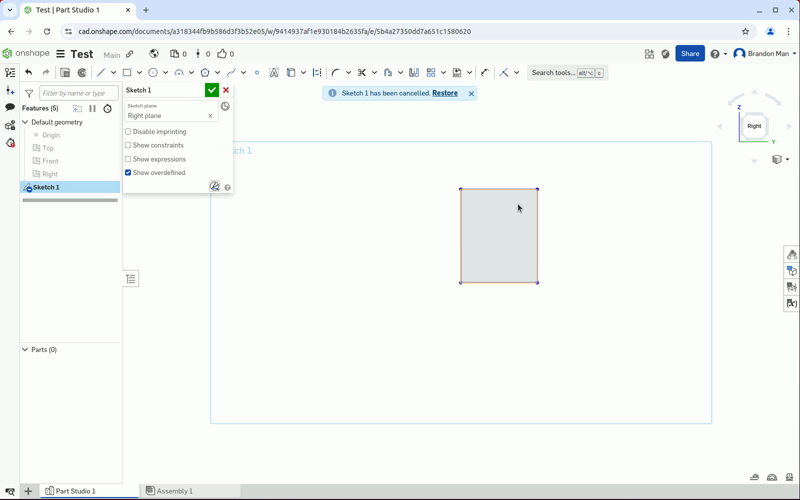
click(518, 203)
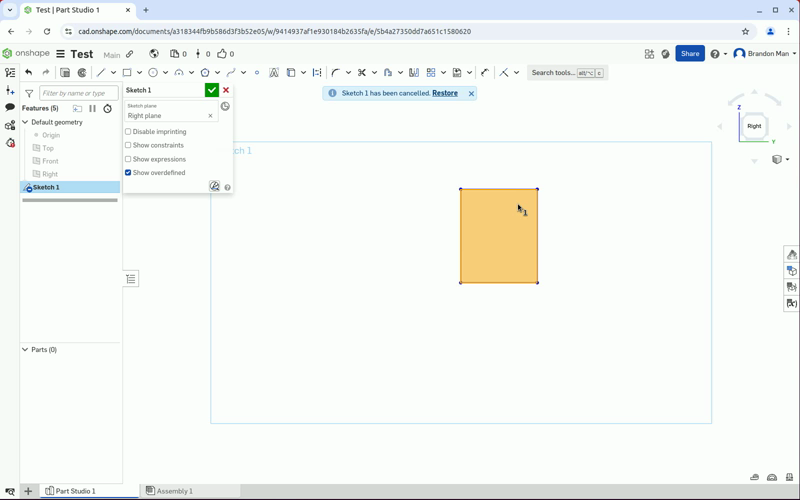
mouse_move(73, 352)
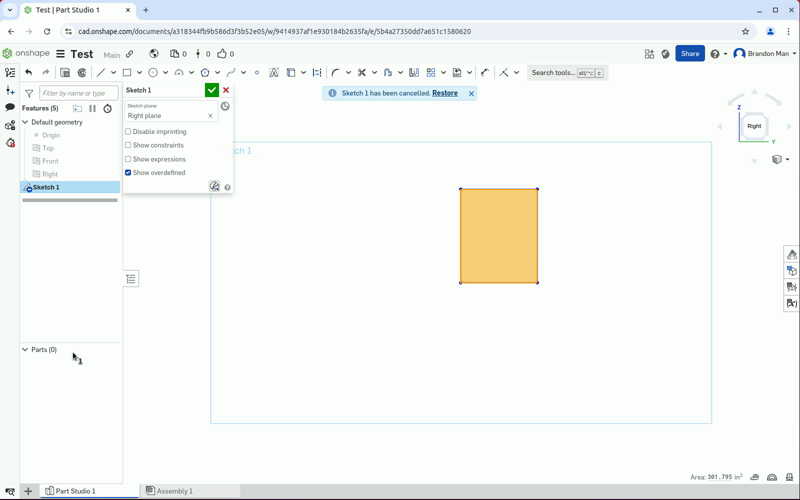
key(shift+y)
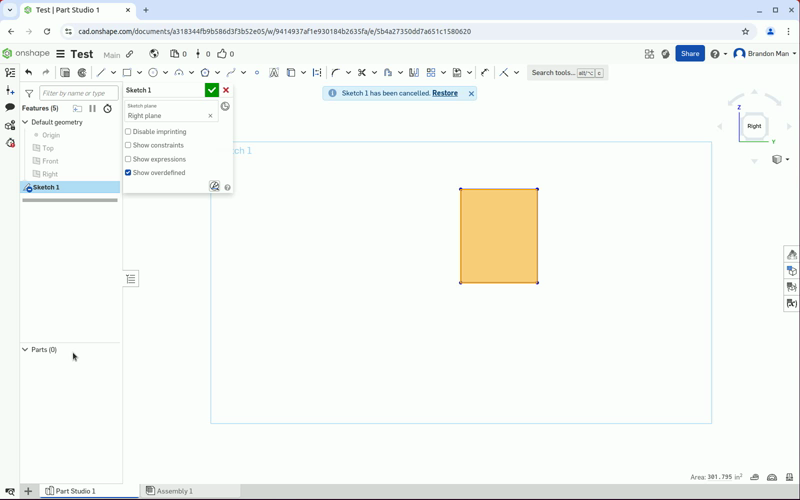
key(shift+e)
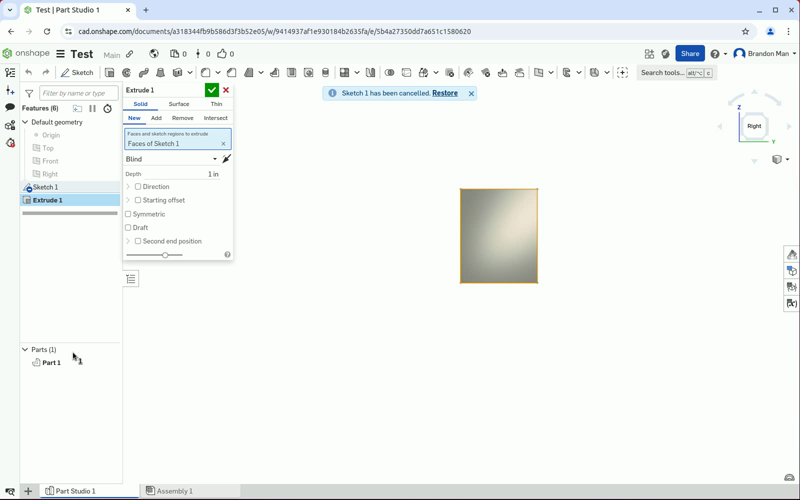
mouse_move(143, 106)
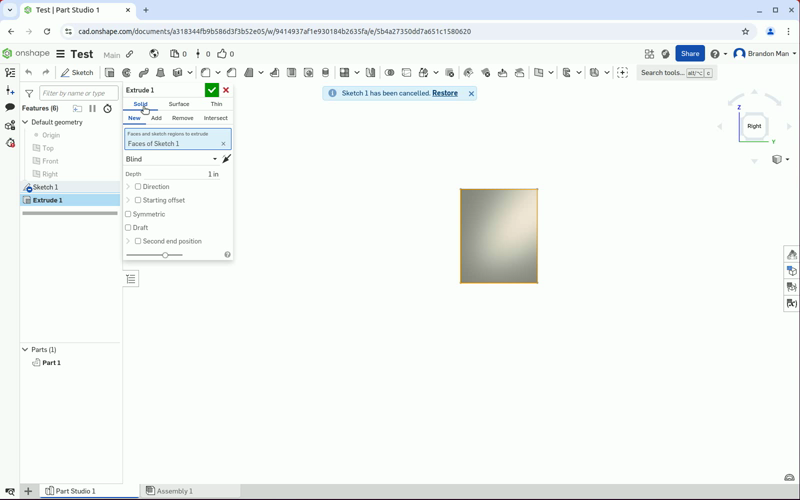
click(143, 106)
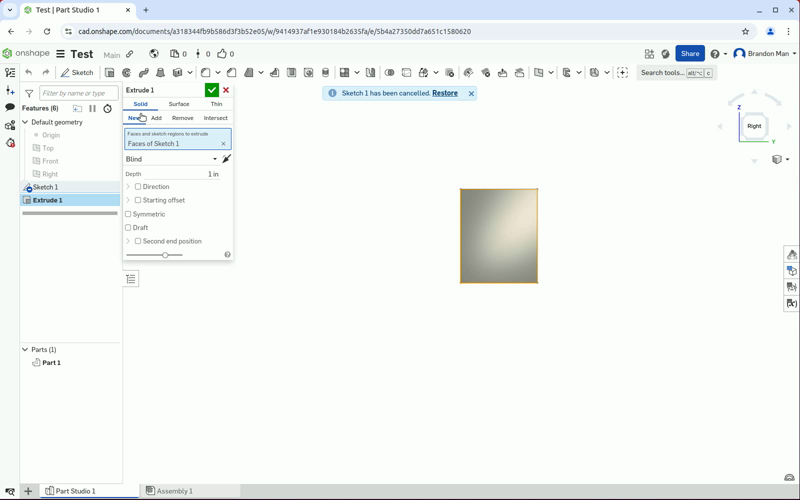
mouse_move(137, 120)
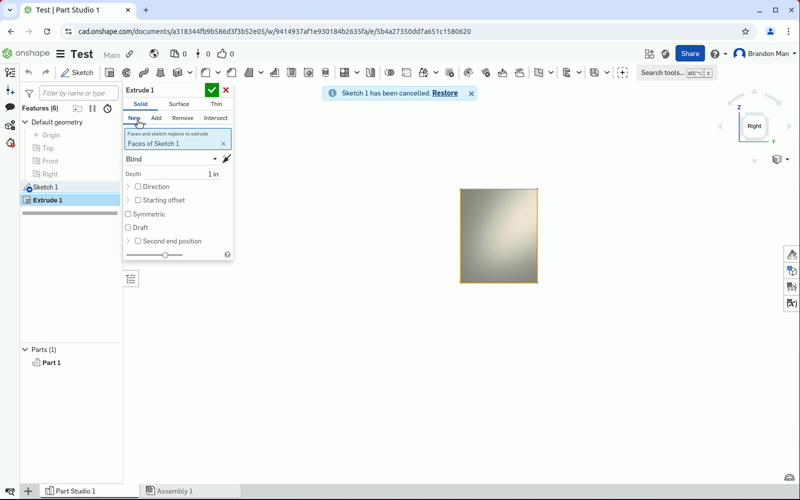
click(137, 120)
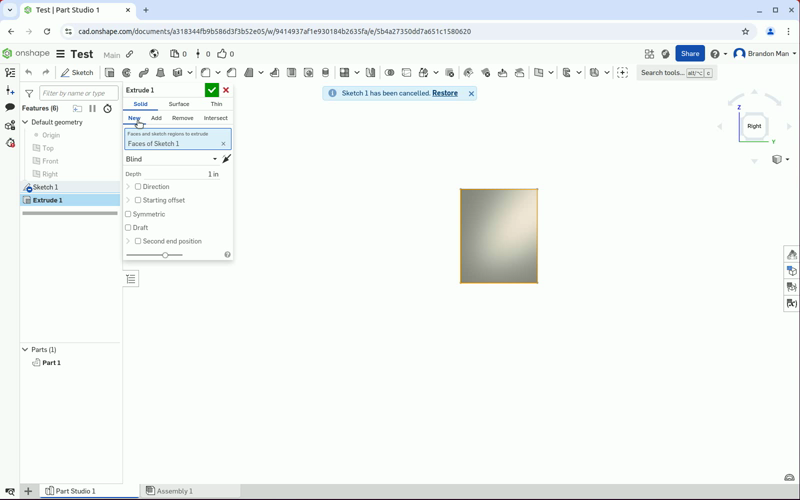
key(tab, 4)
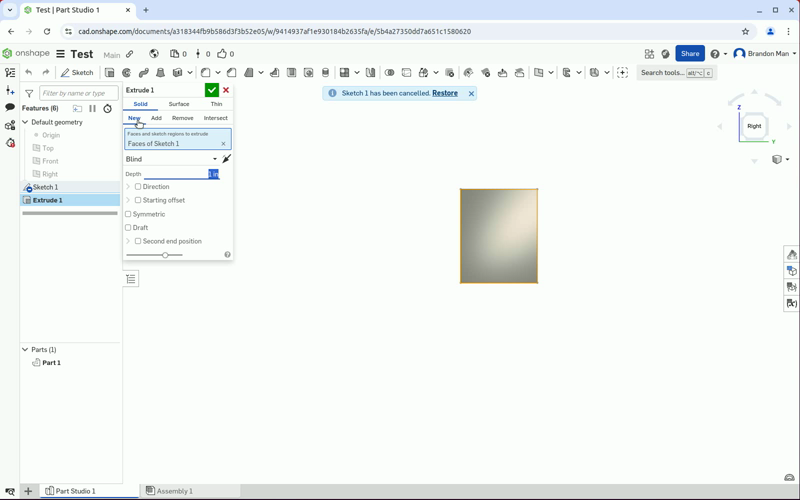
text(23.108)
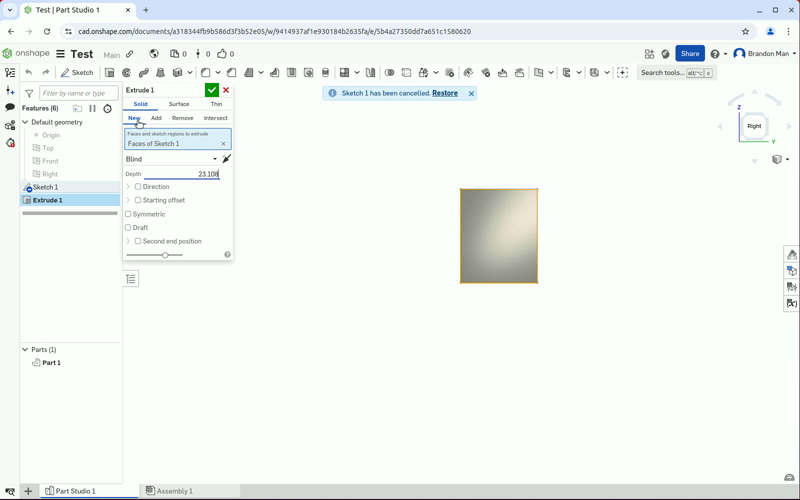
key(enter)
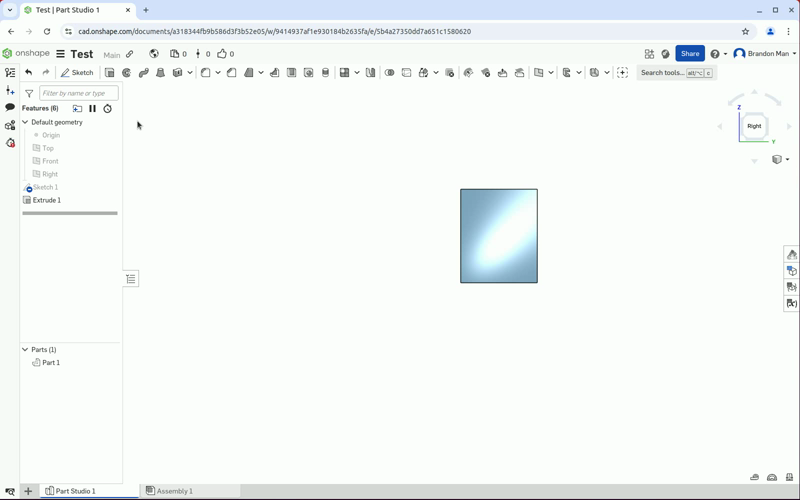
key(shift+h)
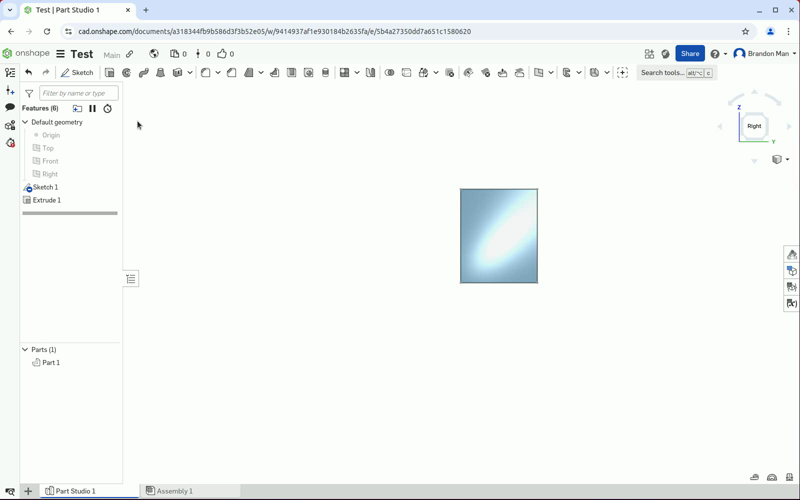
key(shift+h)
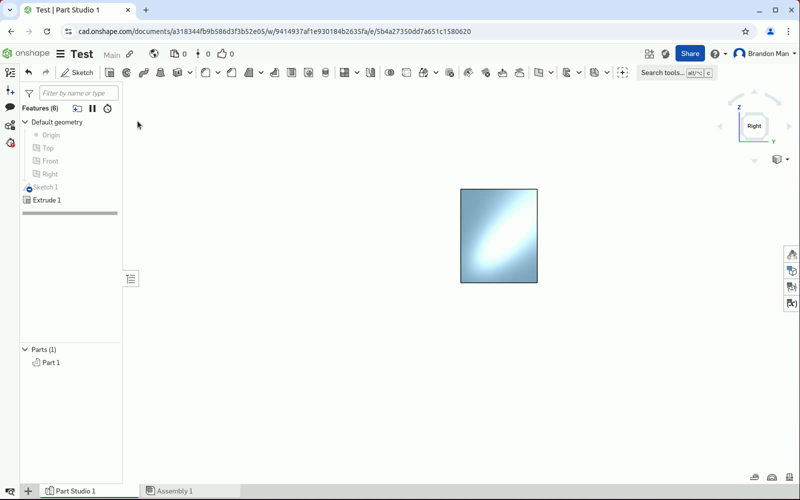
mouse_move(73, 189)
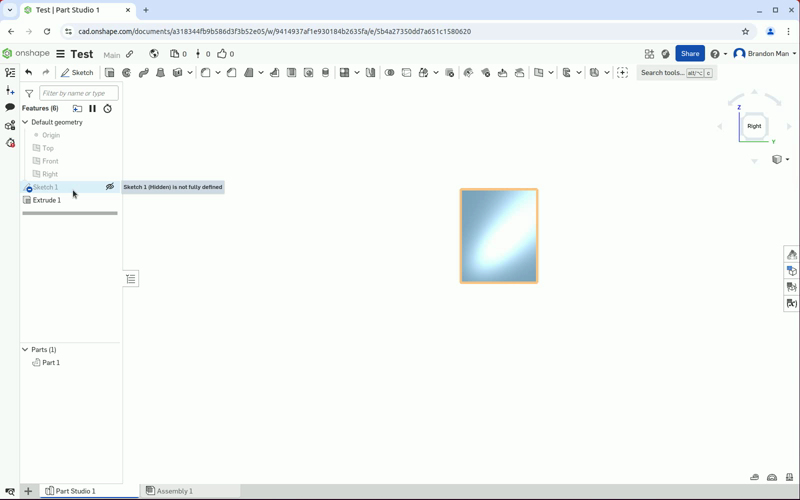
click(73, 189)
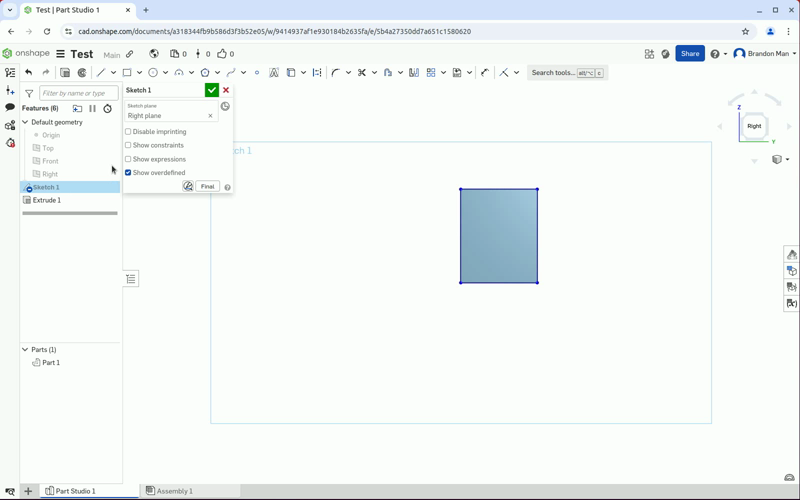
mouse_move(229, 92)
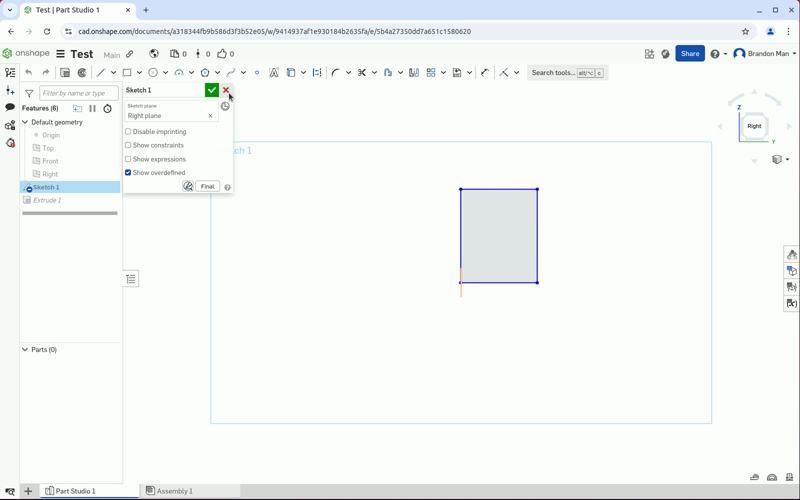
click(229, 92)
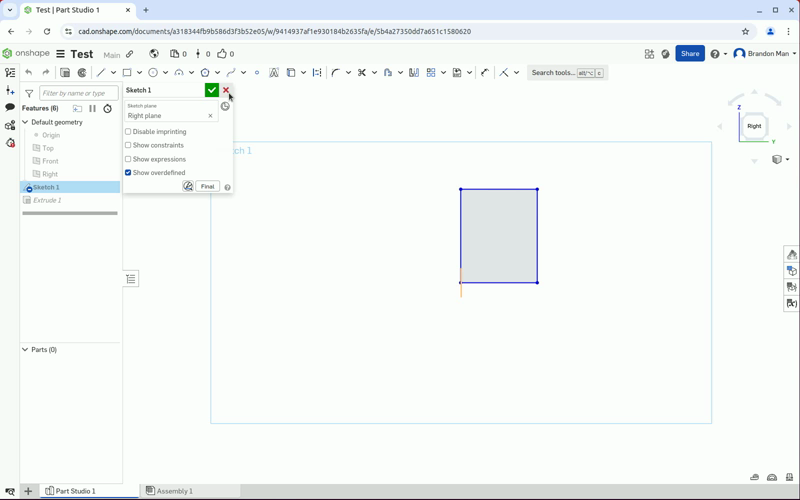
key(shift+s)
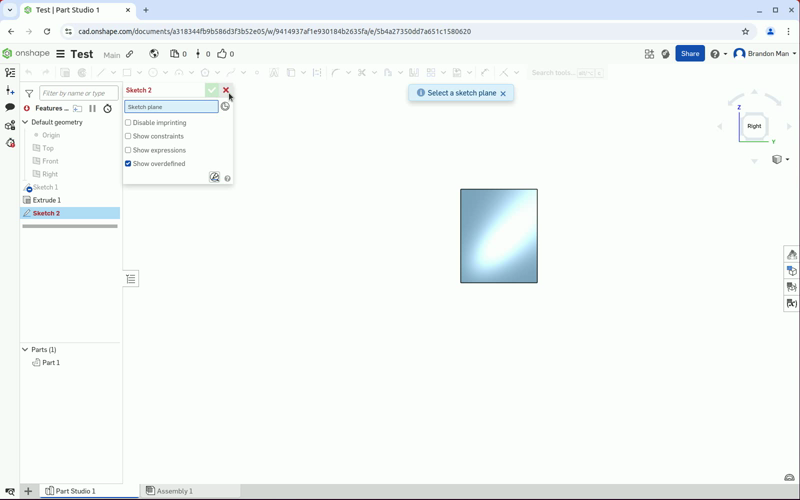
mouse_move(73, 176)
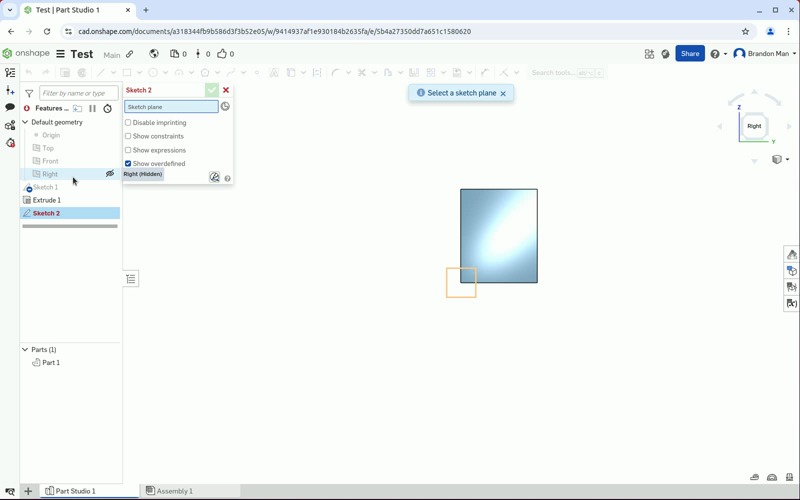
click(73, 176)
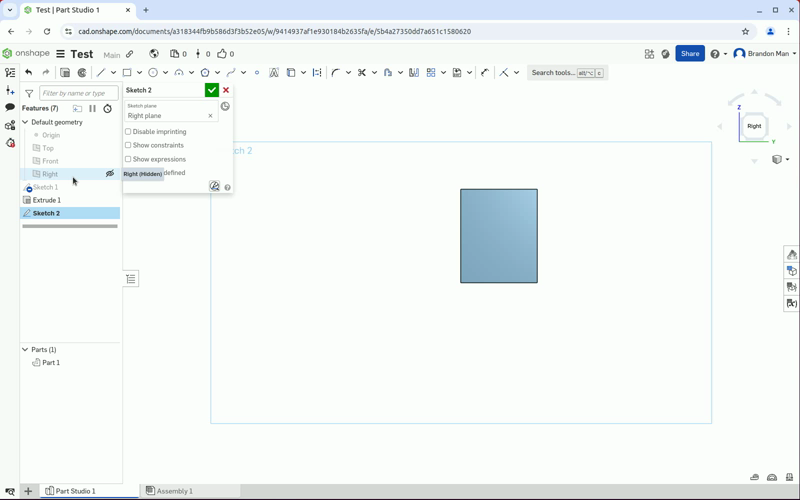
mouse_move(73, 352)
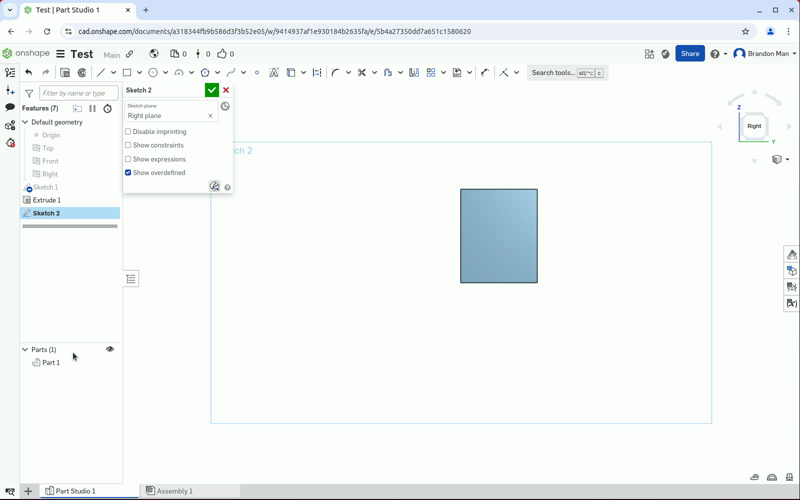
key(y)
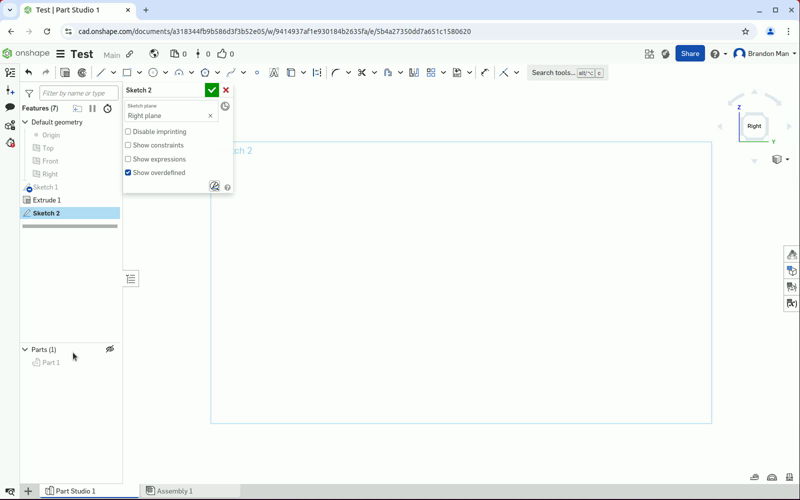
key(l)
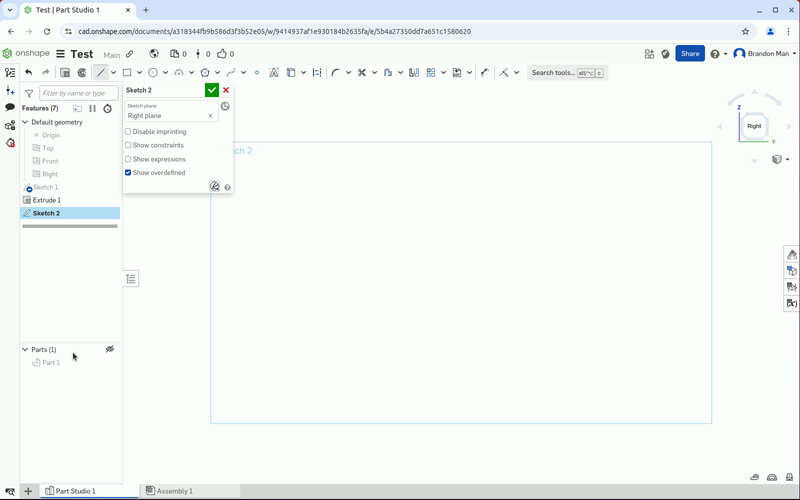
key_down(shift)
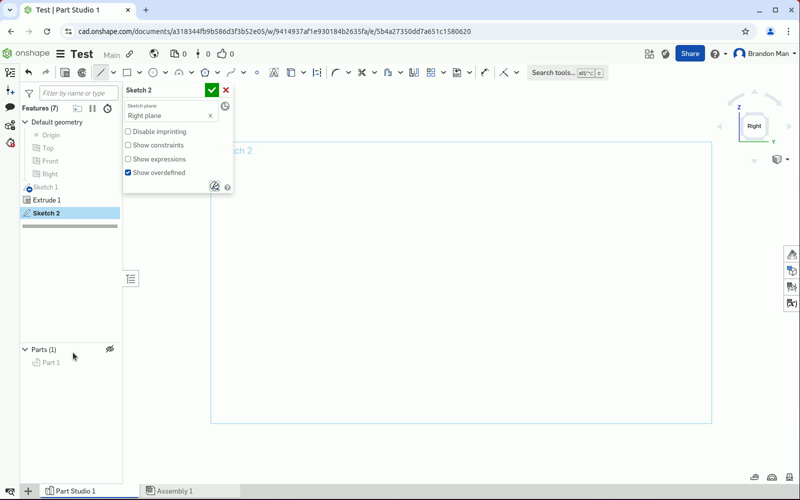
mouse_move(460, 282)
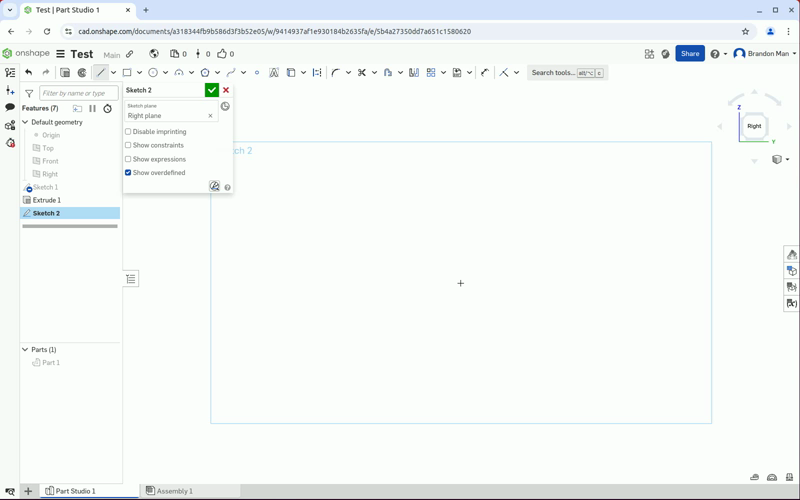
click(460, 282)
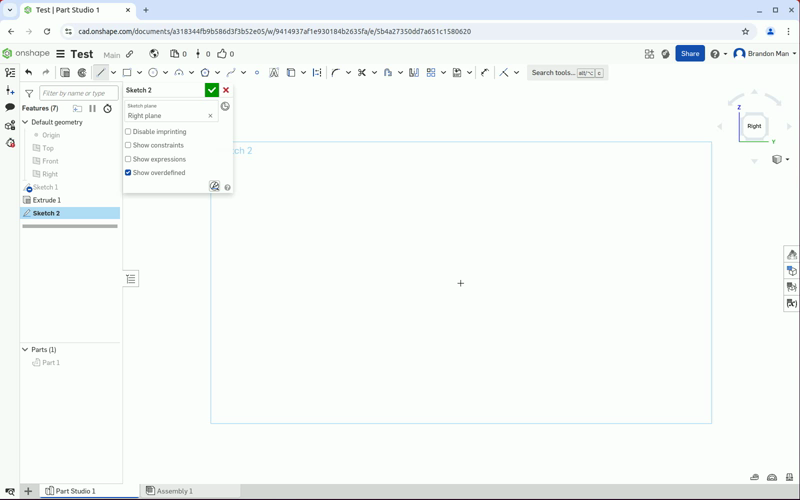
key_up(shift)
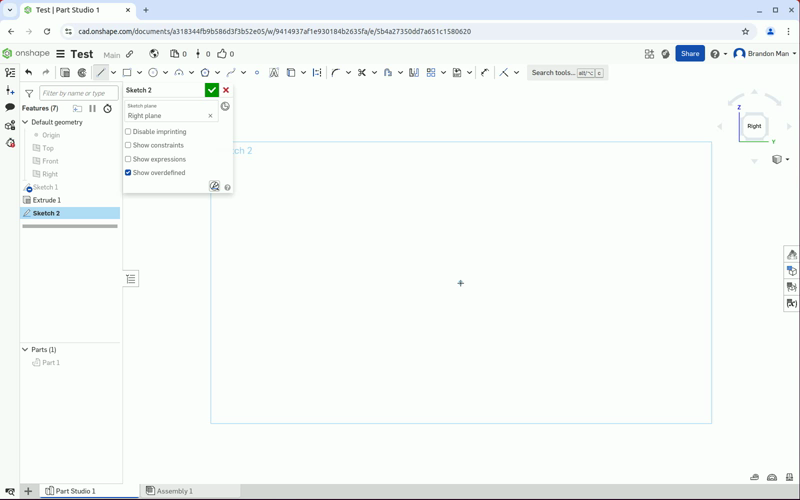
key_down(shift)
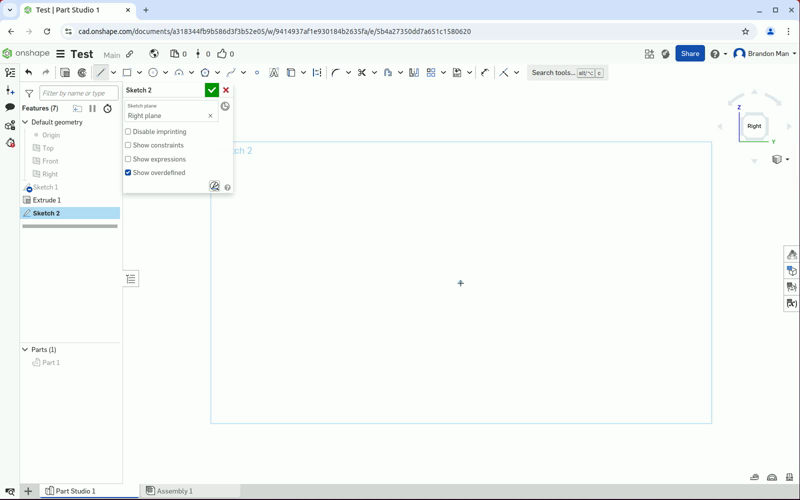
mouse_move(537, 282)
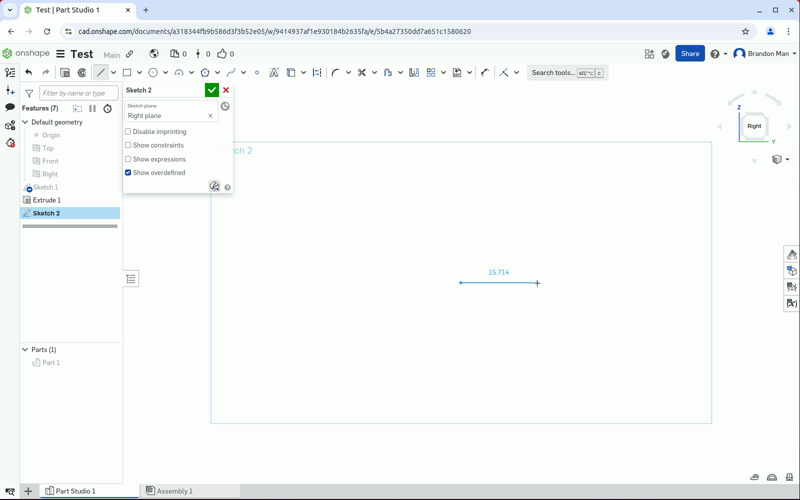
click(537, 282)
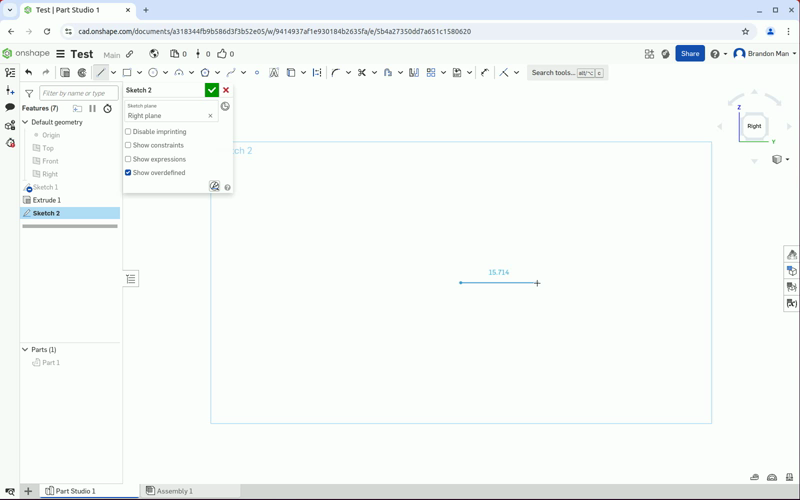
key_up(shift)
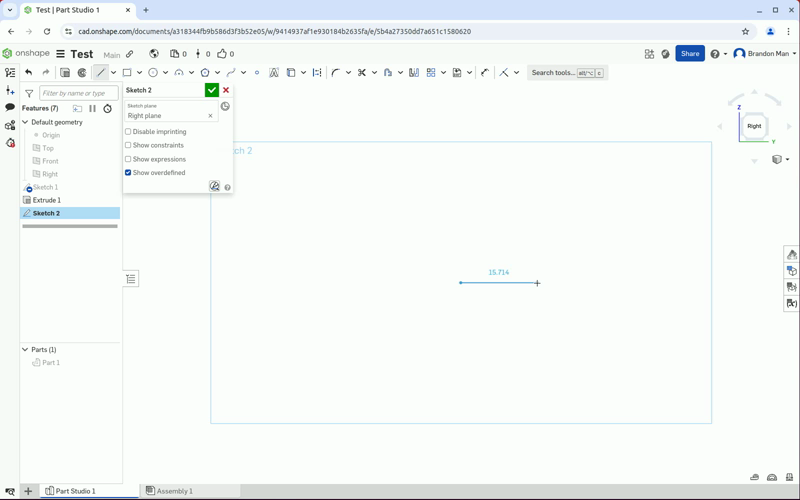
key_down(shift)
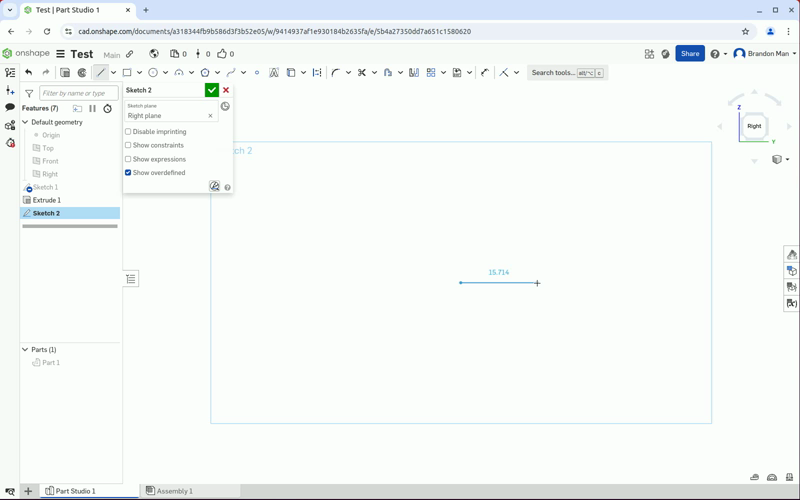
mouse_move(537, 189)
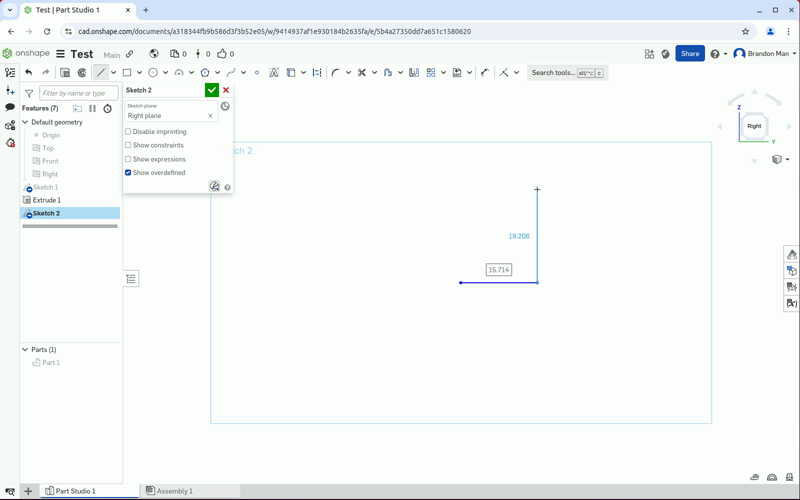
click(537, 189)
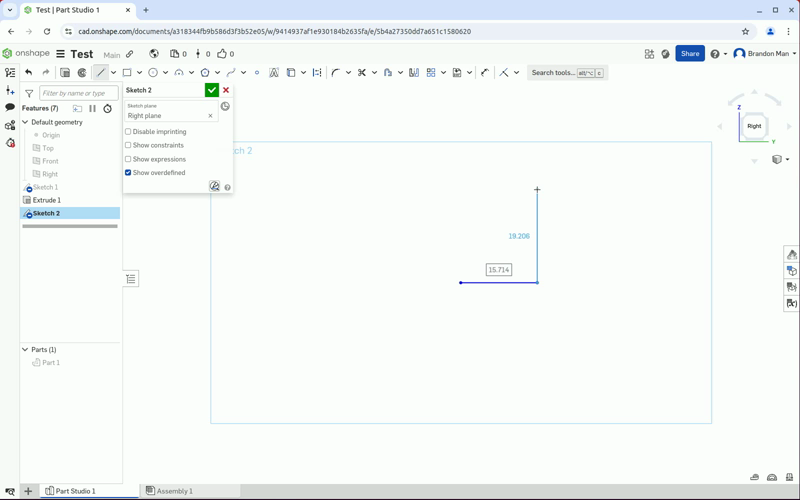
key_up(shift)
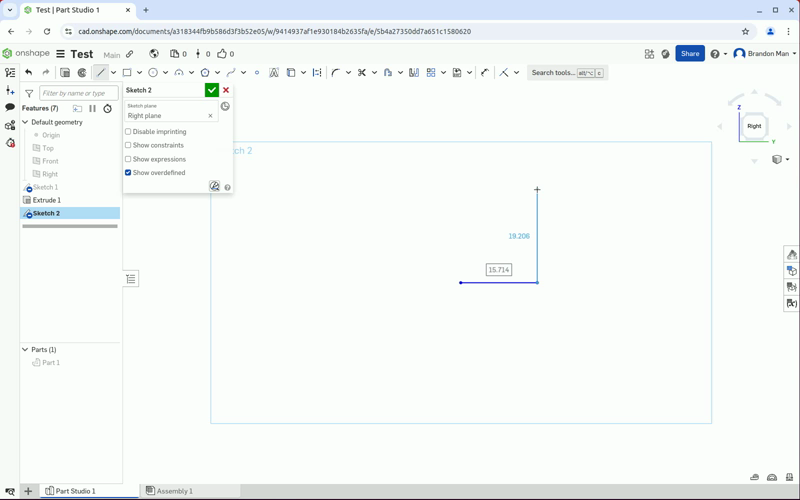
key_down(shift)
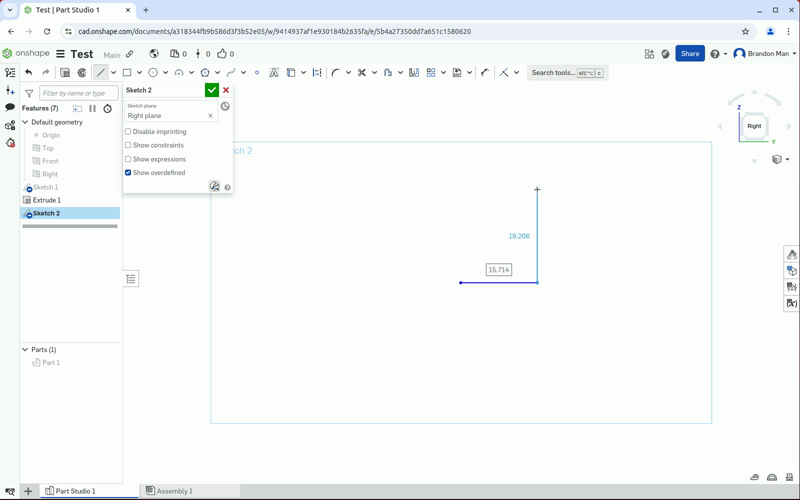
mouse_move(460, 189)
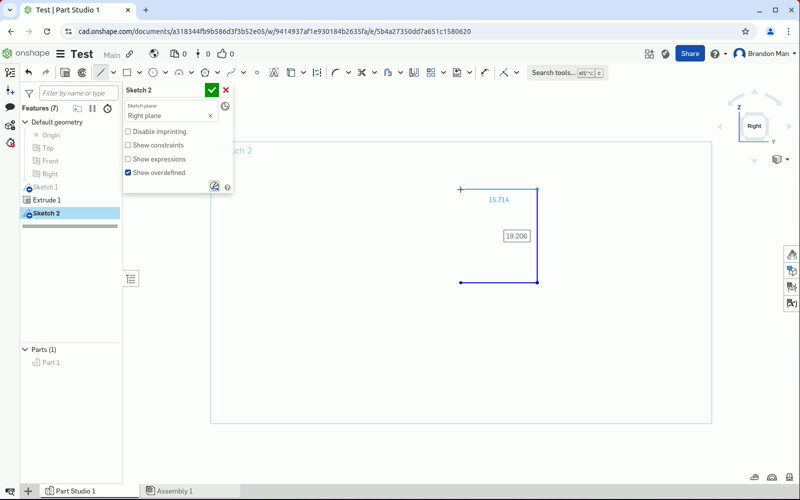
click(460, 189)
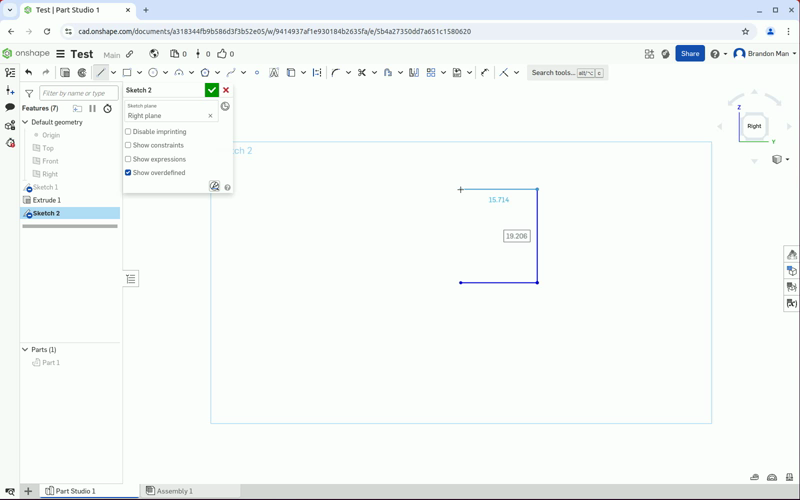
key_up(shift)
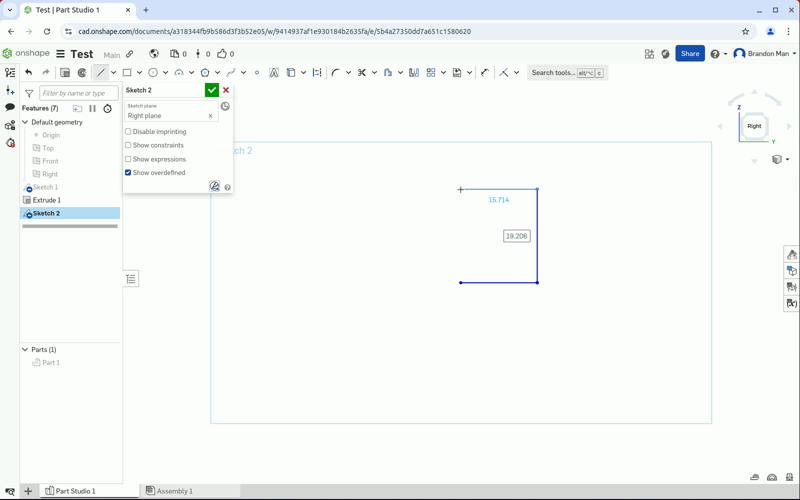
key_down(shift)
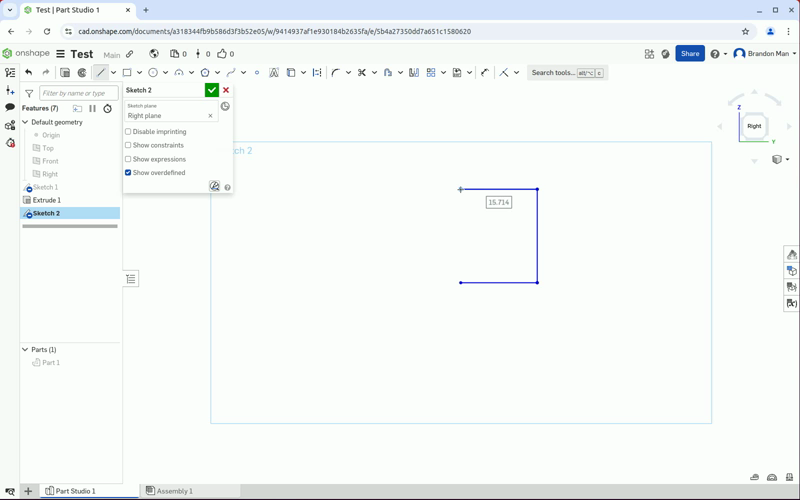
mouse_move(460, 282)
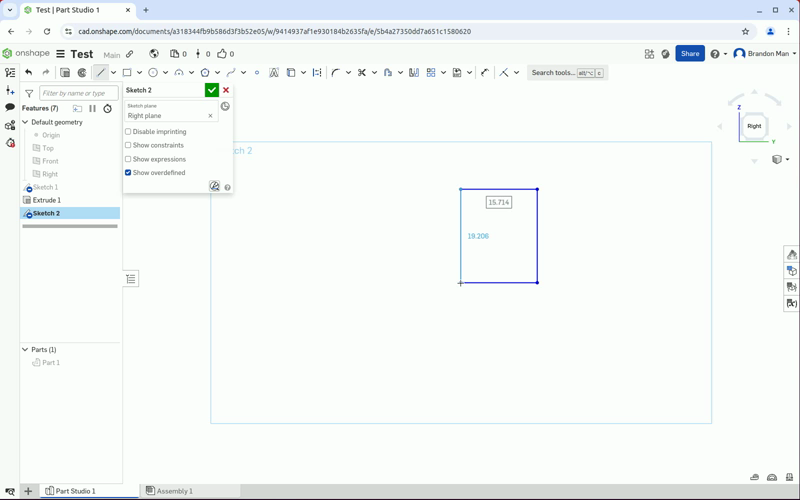
key_up(shift)
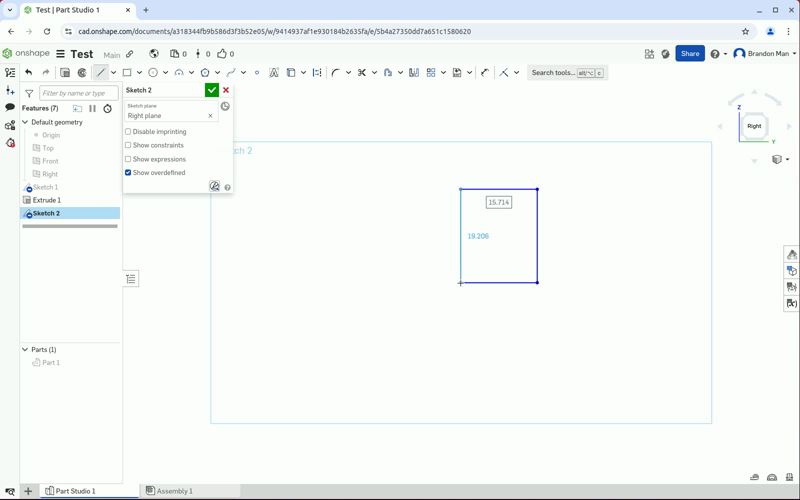
click(460, 282)
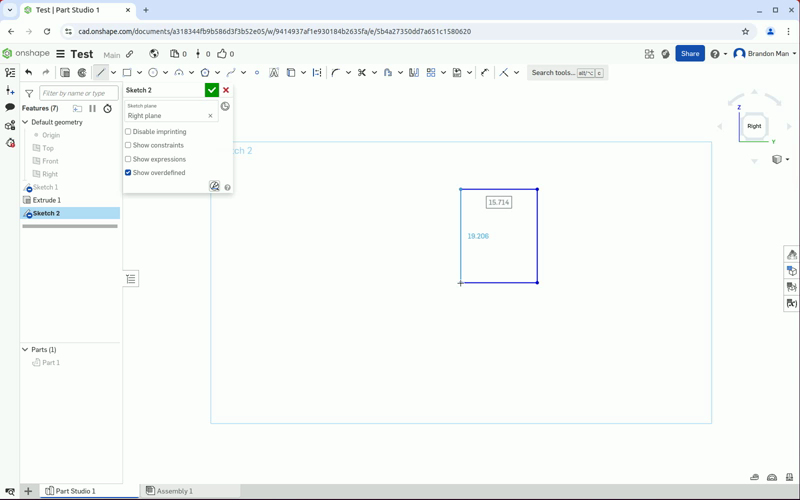
key(esc)
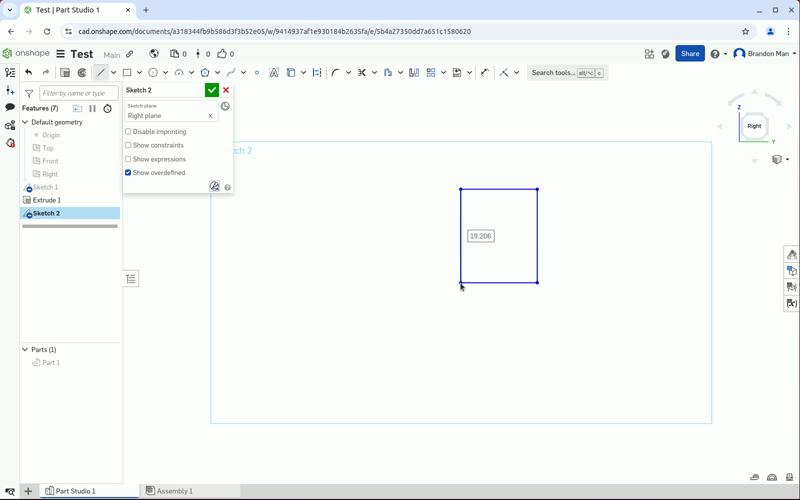
mouse_move(529, 203)
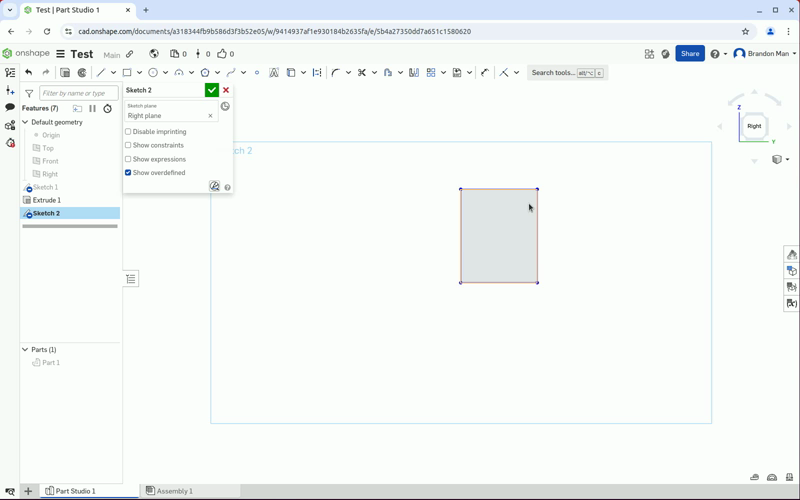
click(529, 203)
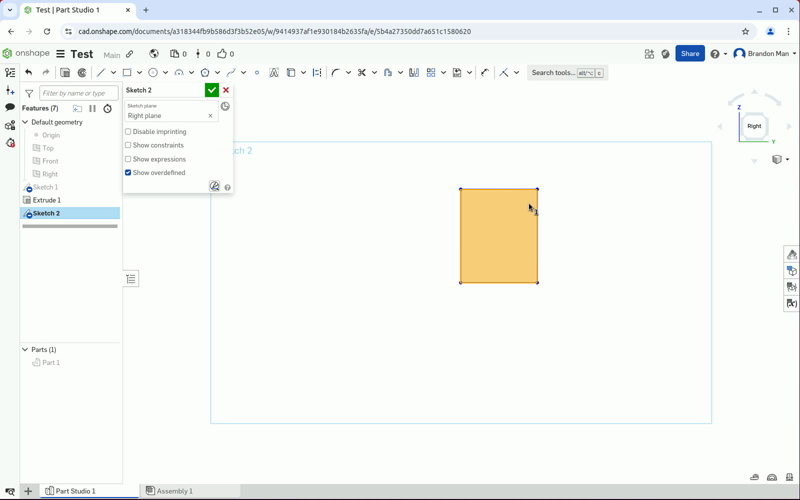
mouse_move(73, 352)
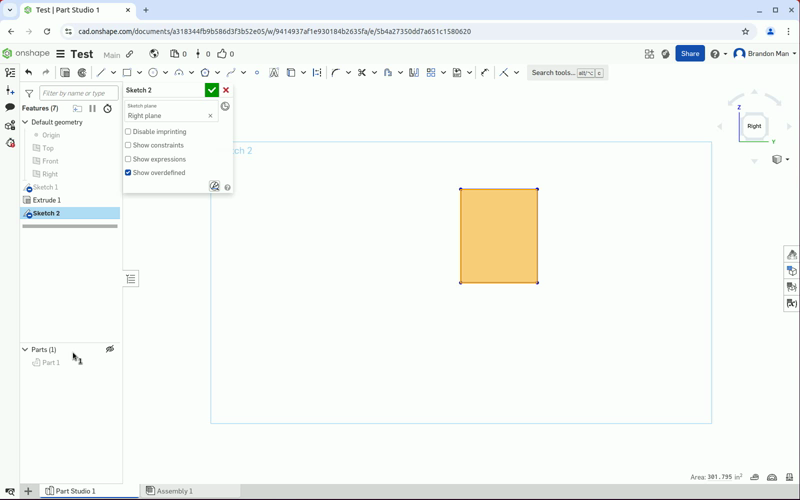
key(shift+y)
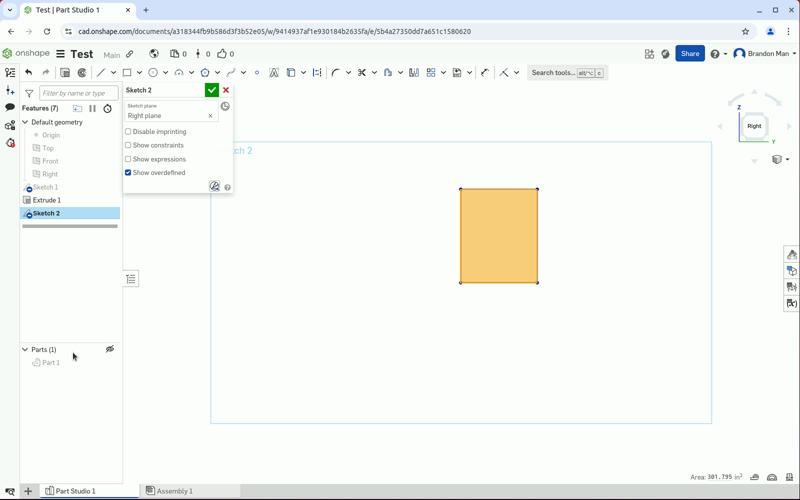
key(shift+e)
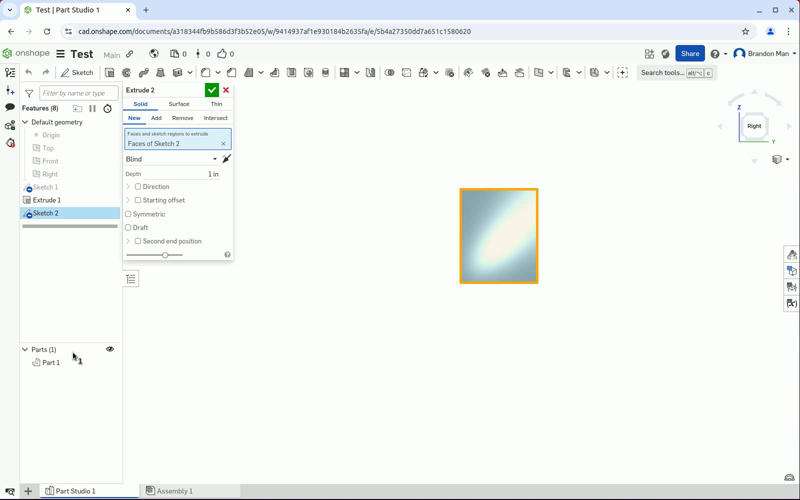
mouse_move(143, 106)
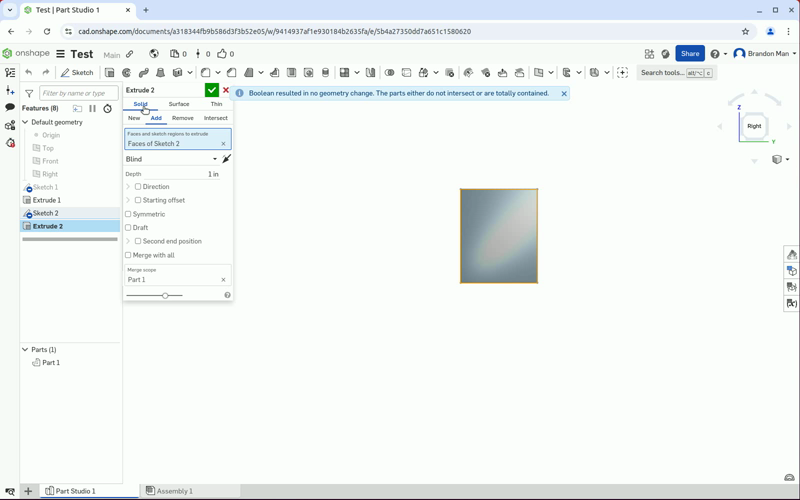
click(143, 106)
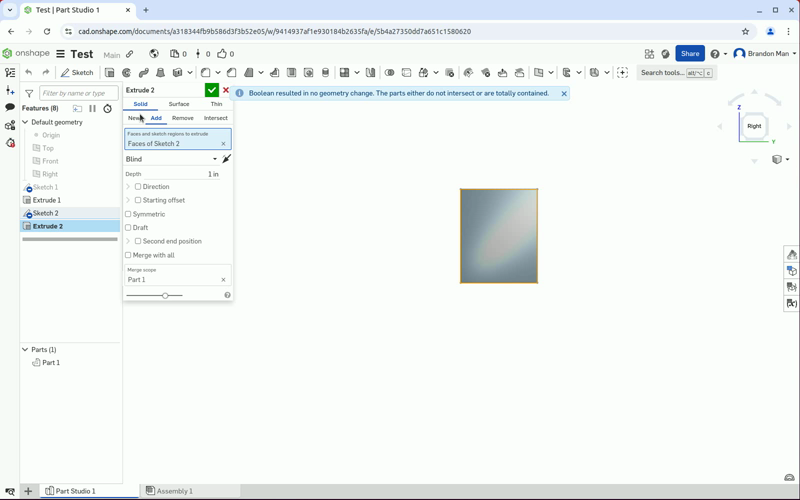
mouse_move(137, 120)
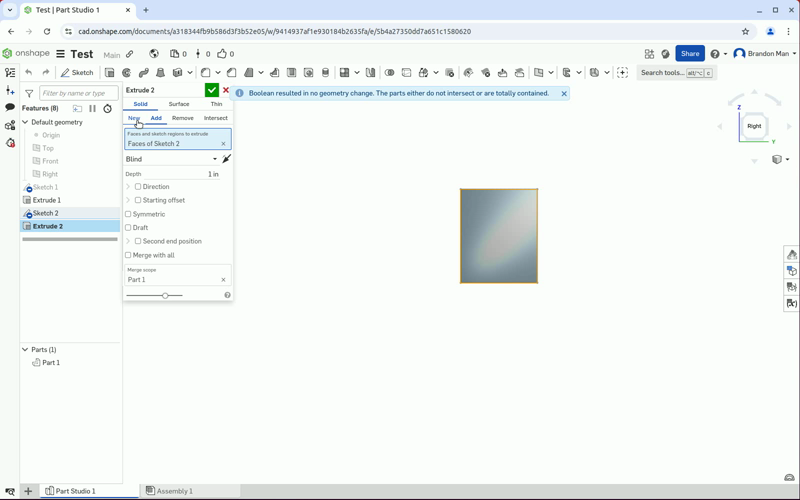
click(137, 120)
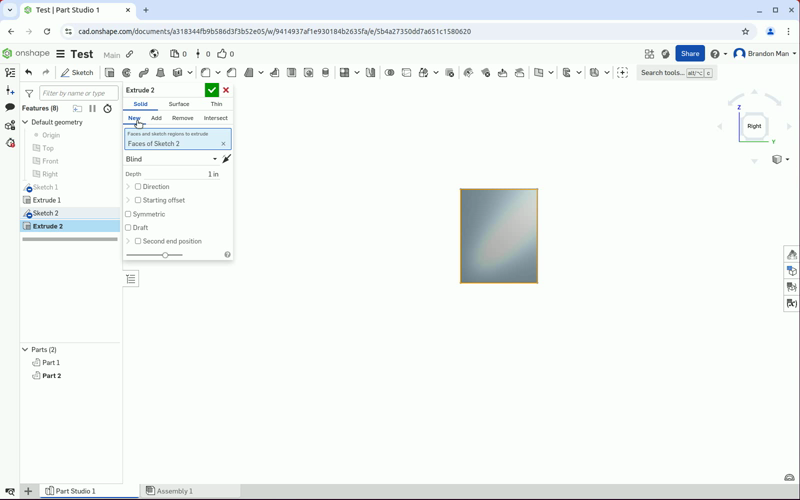
key(tab, 4)
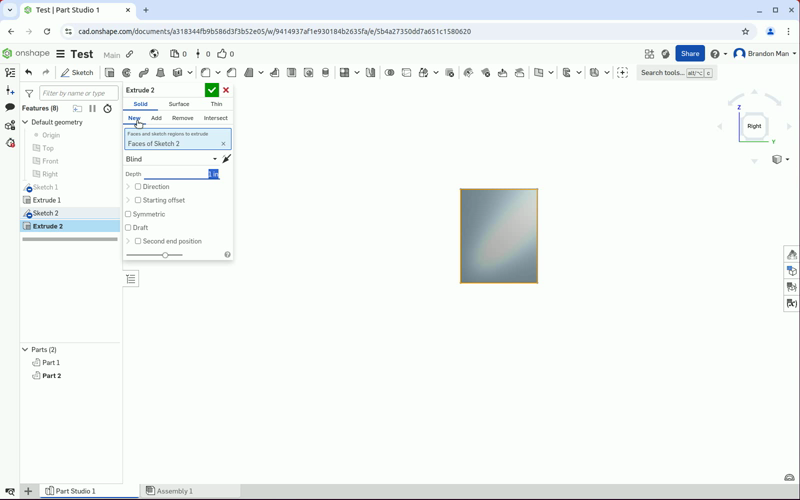
text(23.108)
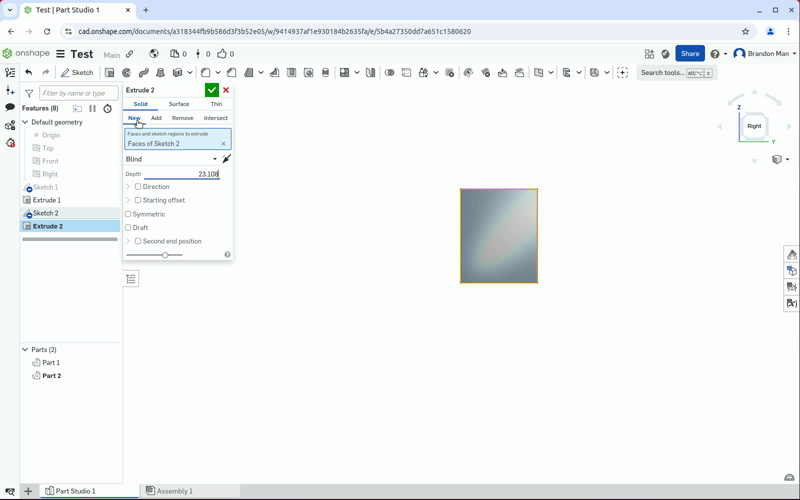
key(enter)
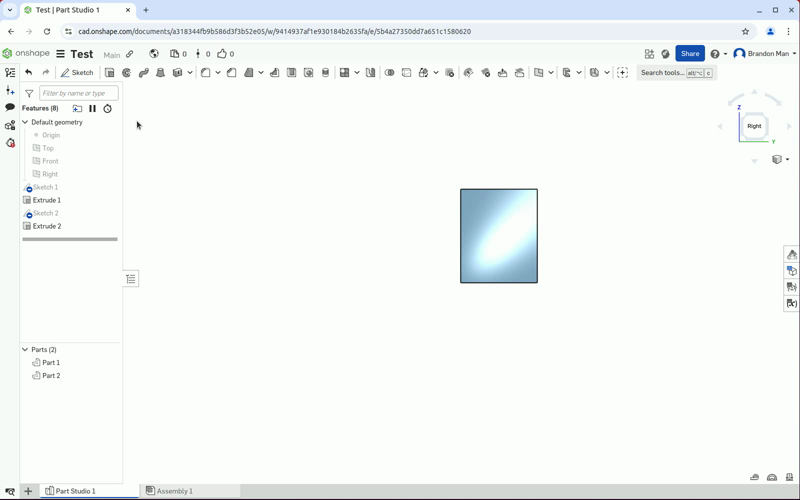
key(shift+h)
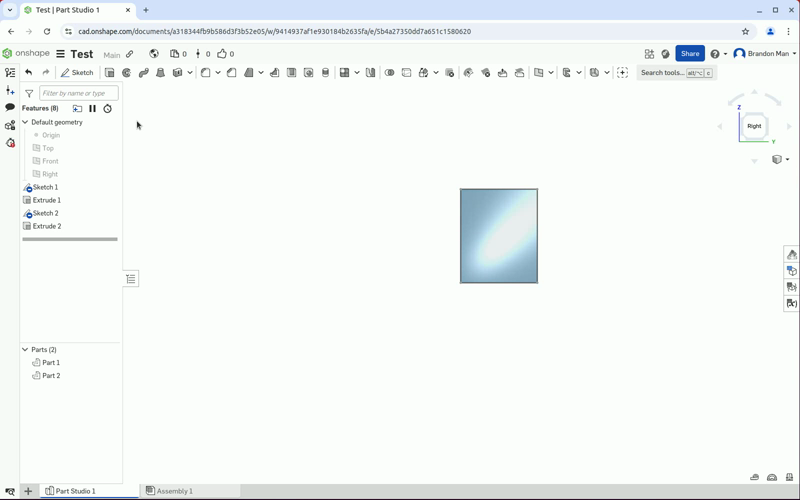
key(shift+h)
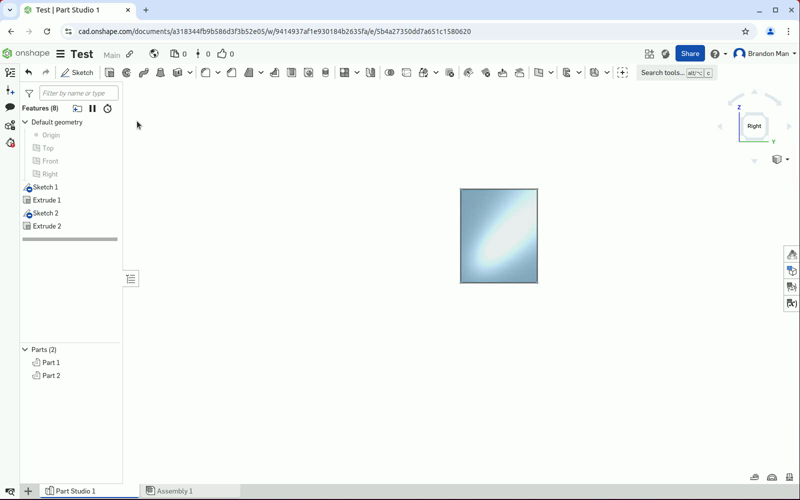
key(shift+7)
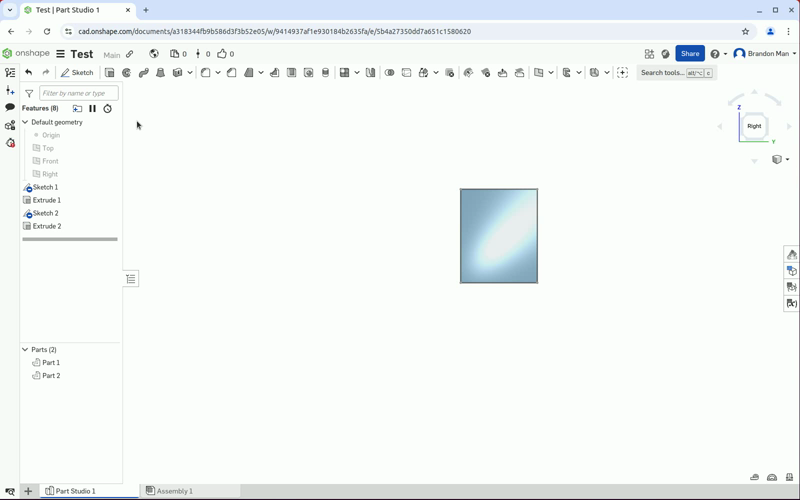
key(right, 2)
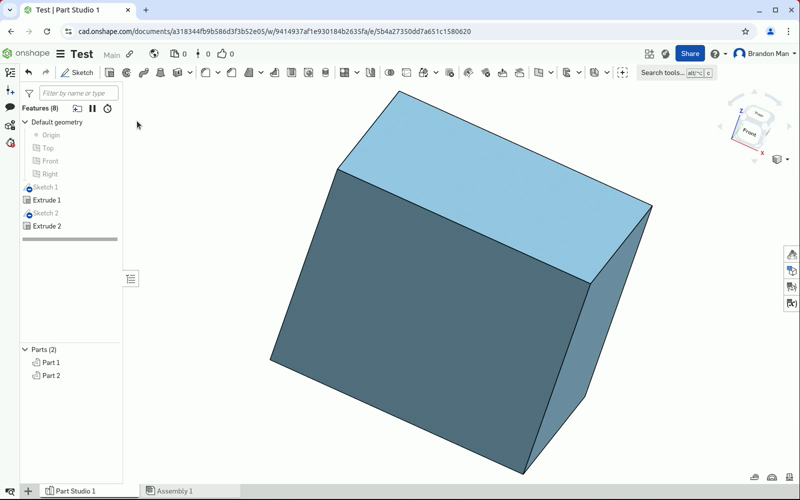
key(down, 2)
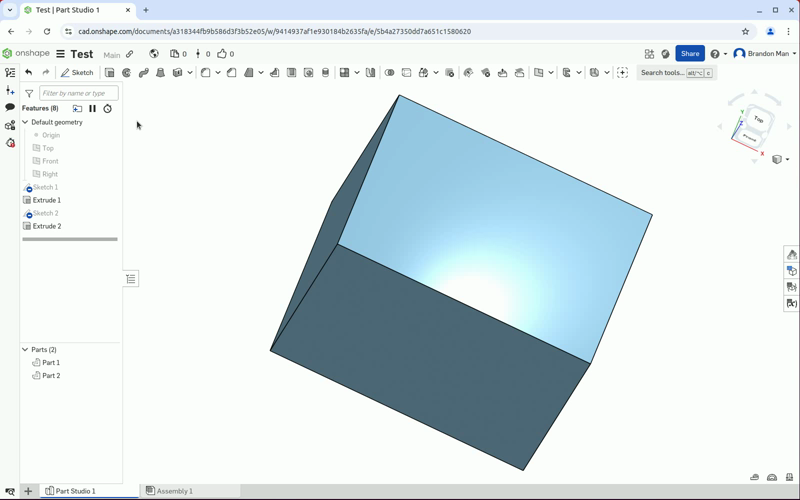
key(up, 2)
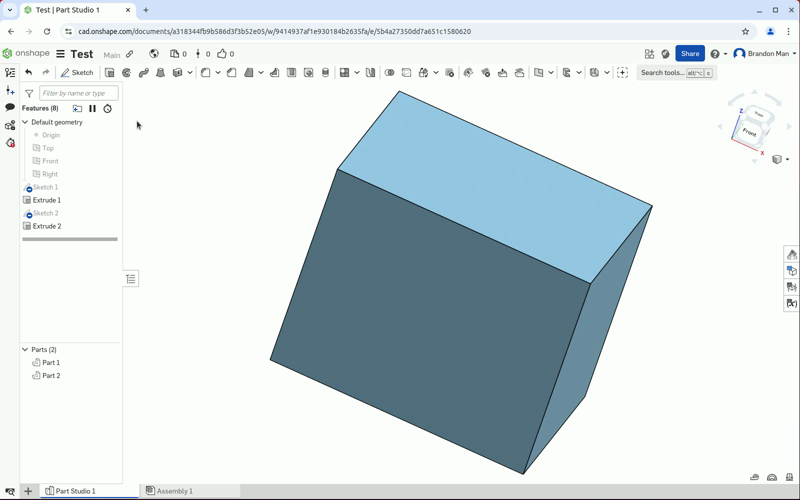
key(left, 2)
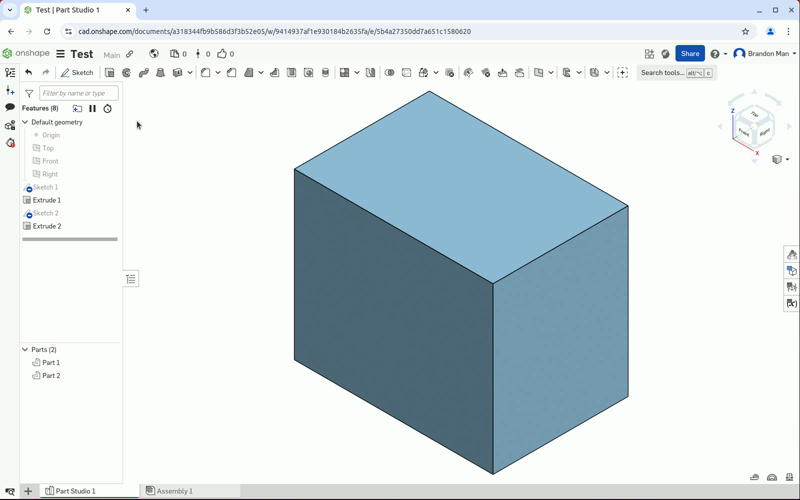
mouse_move(73, 189)
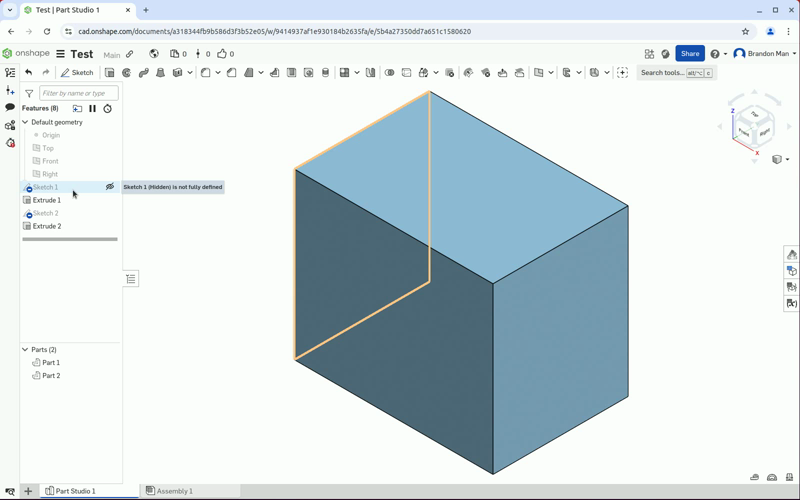
click(73, 189)